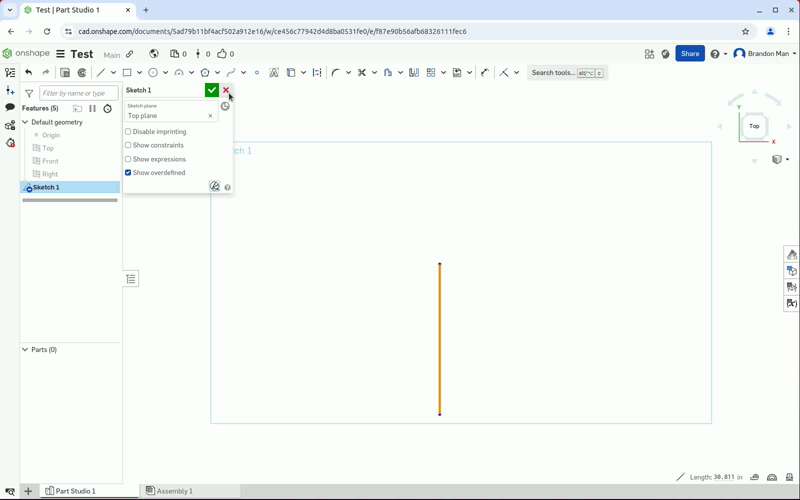
key(shift+h)
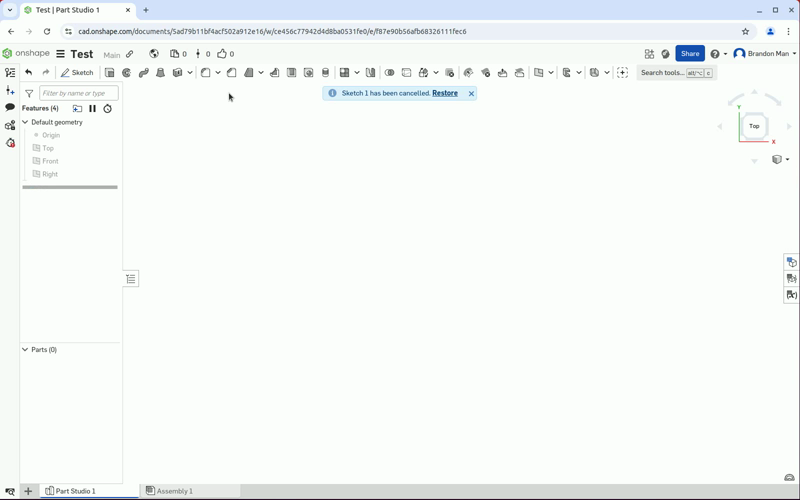
mouse_move(73, 352)
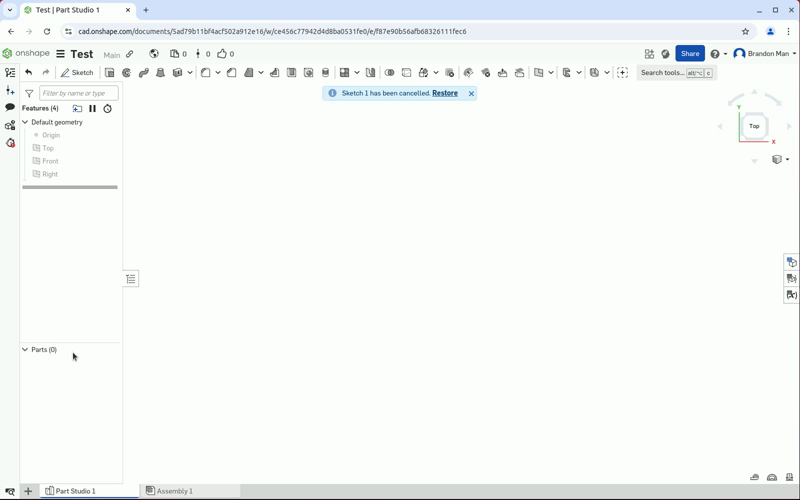
key(y)
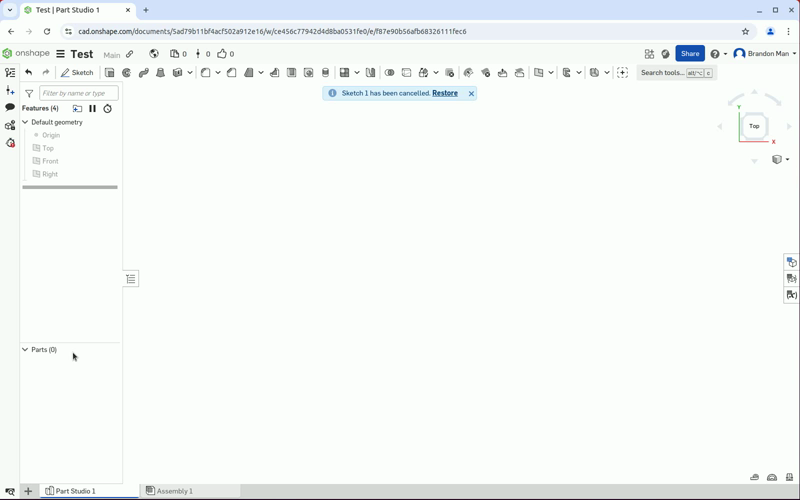
key(shift+p)
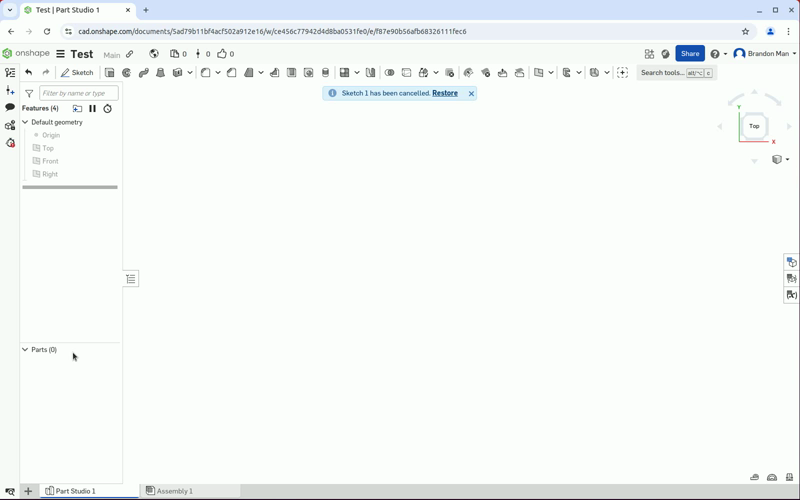
key(space)
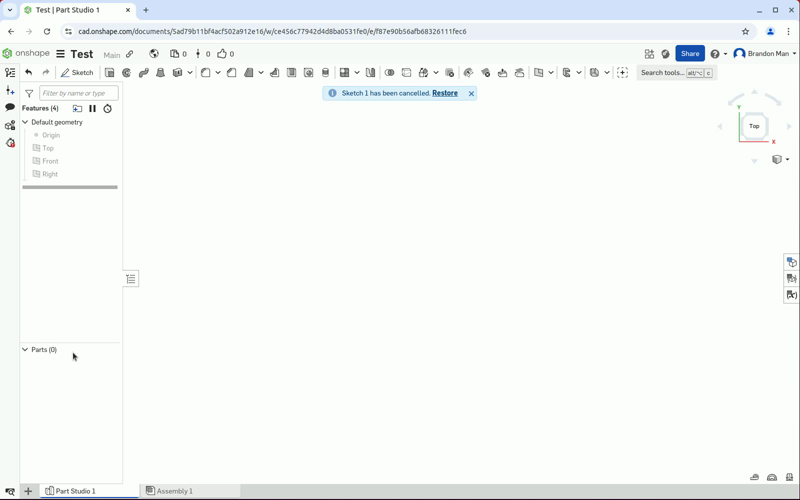
key_down(shift)
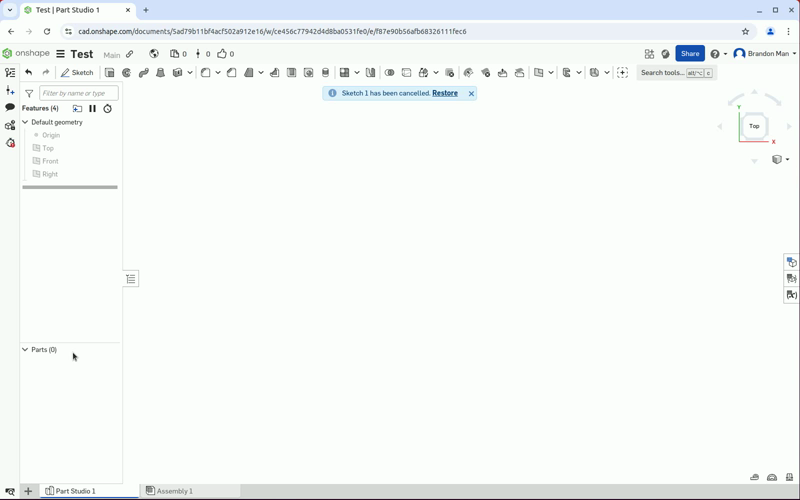
key(up)
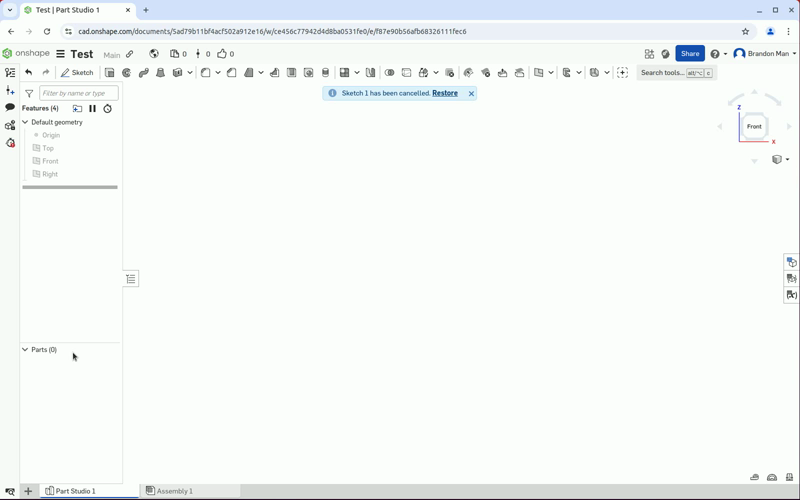
key_up(shift)
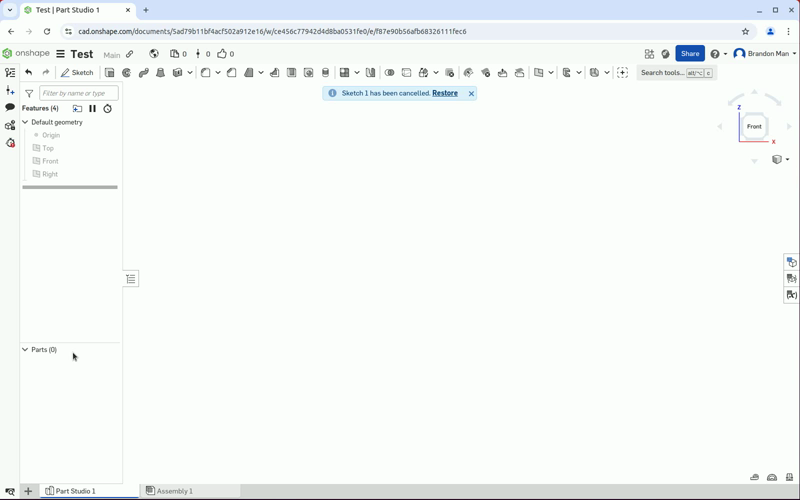
key(space)
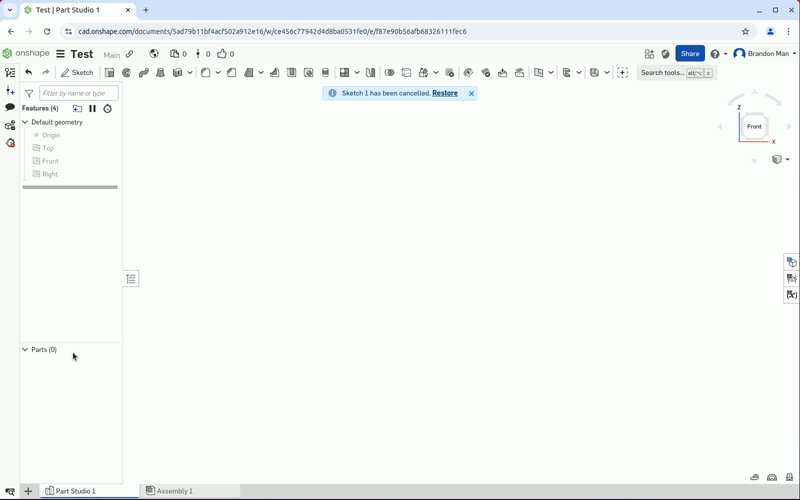
key_down(shift)
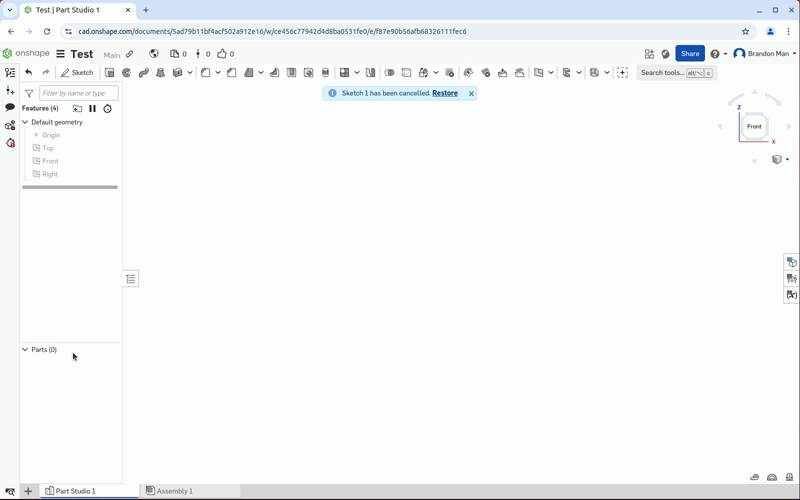
key(left)
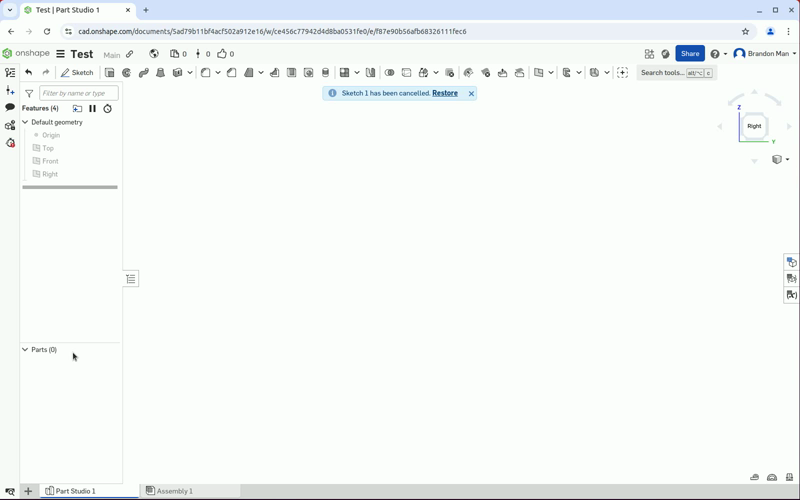
key_up(shift)
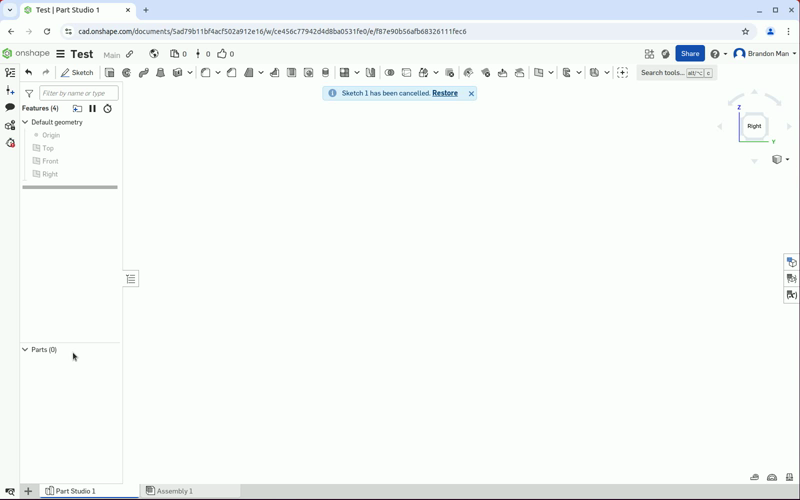
mouse_move(73, 352)
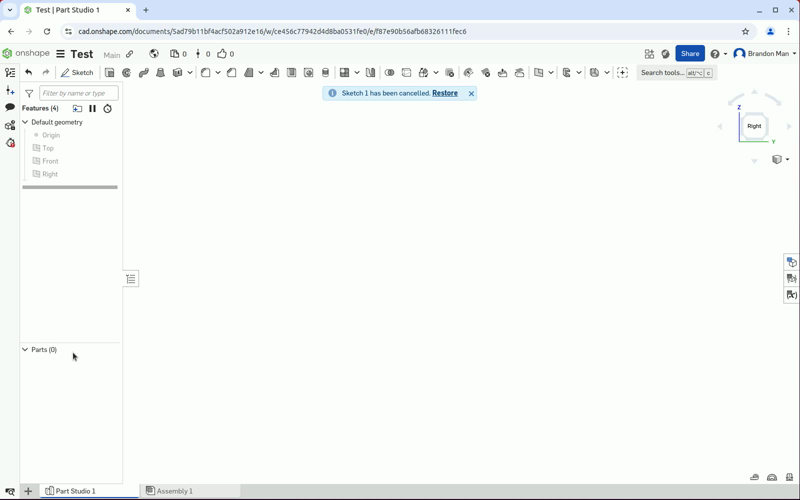
key(shift+y)
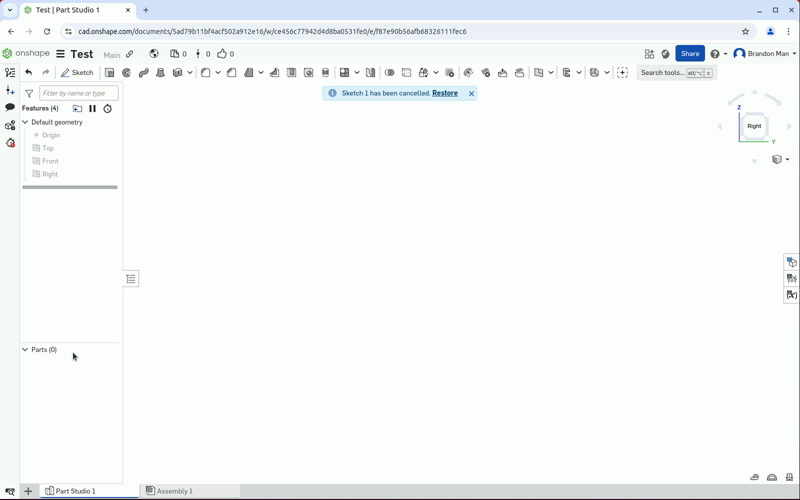
key(shift+s)
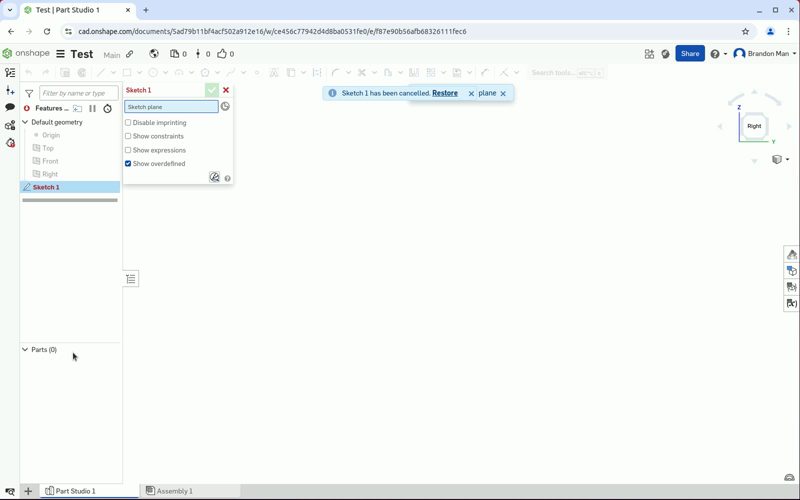
mouse_move(73, 176)
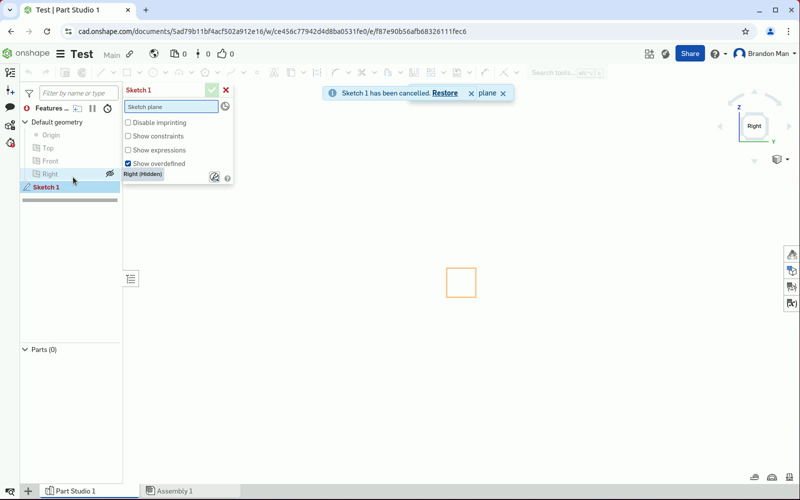
click(73, 176)
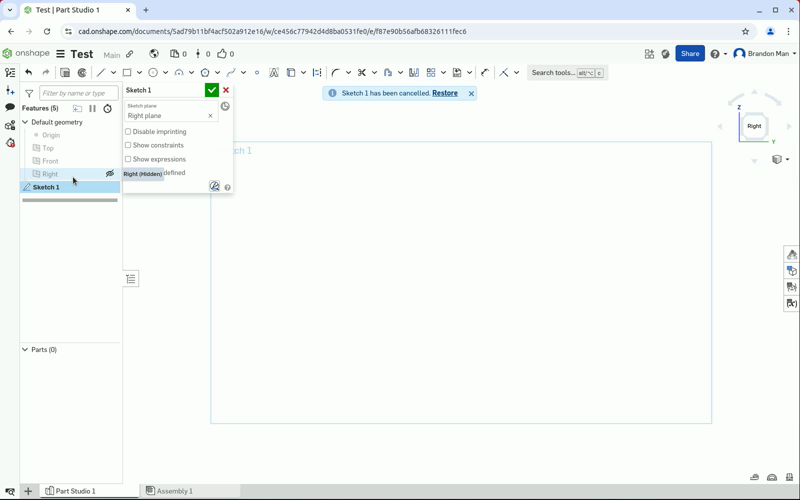
mouse_move(73, 352)
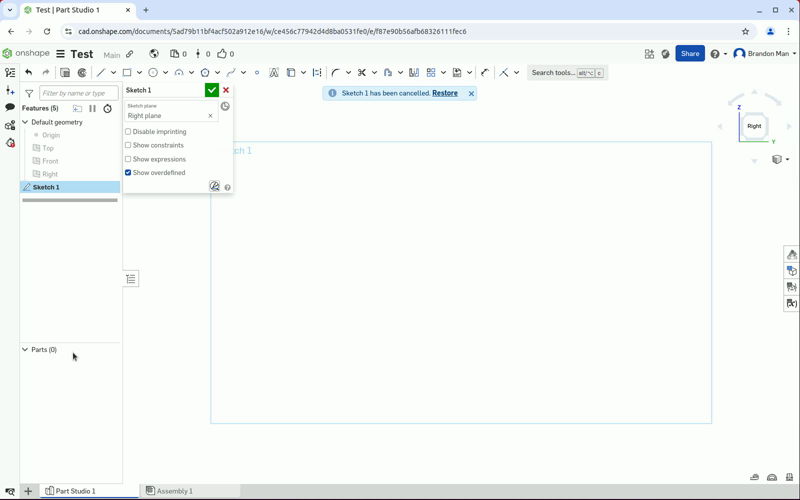
key(y)
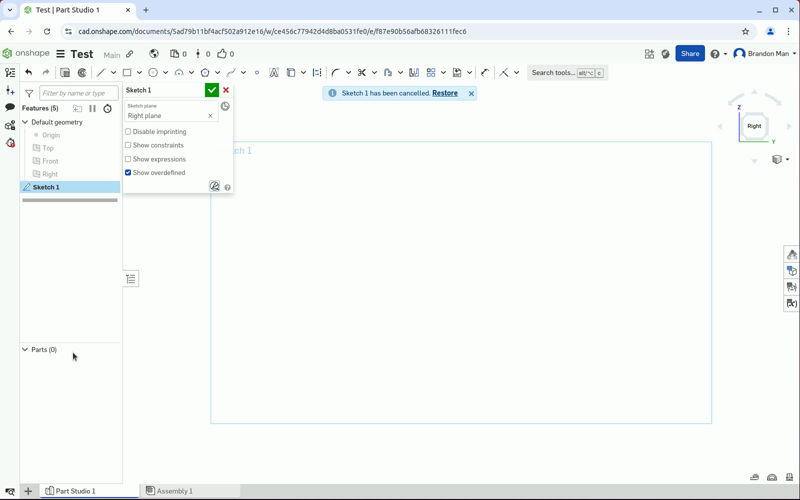
key(l)
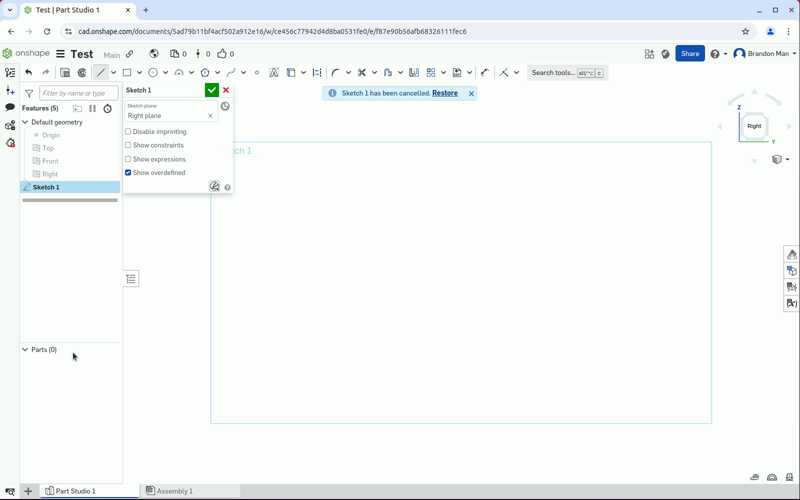
key_down(shift)
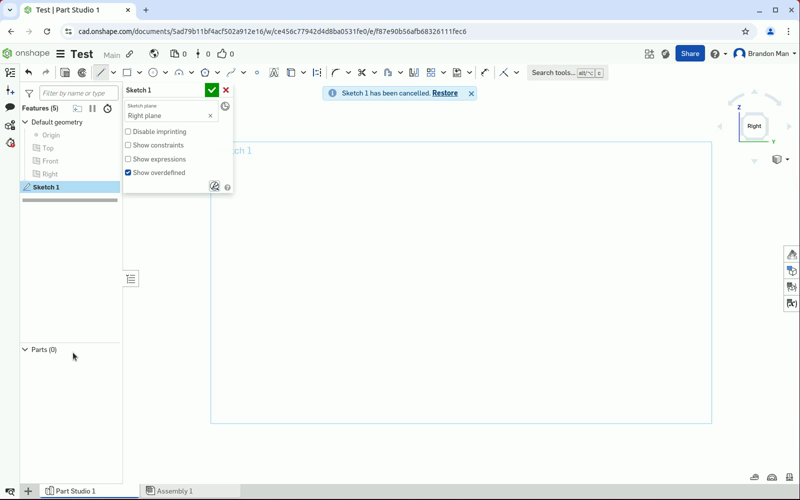
mouse_move(348, 346)
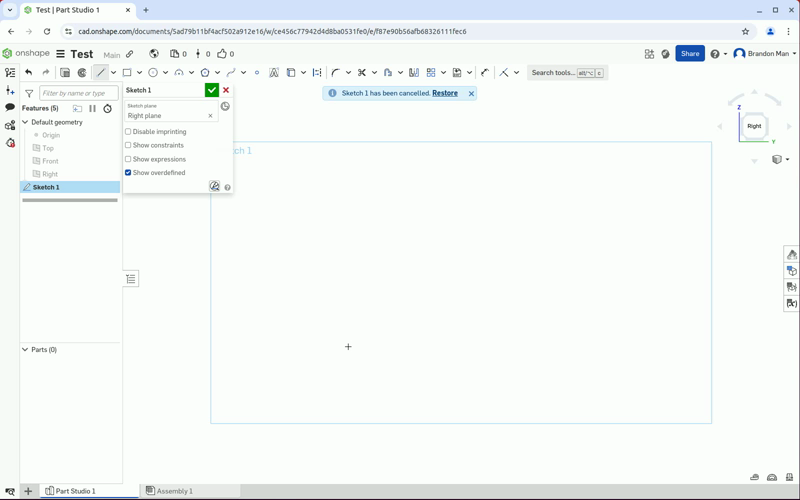
click(348, 346)
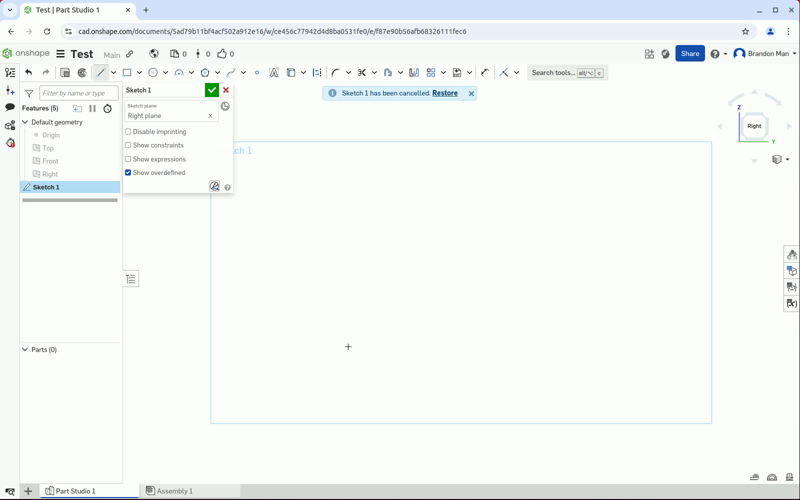
key_up(shift)
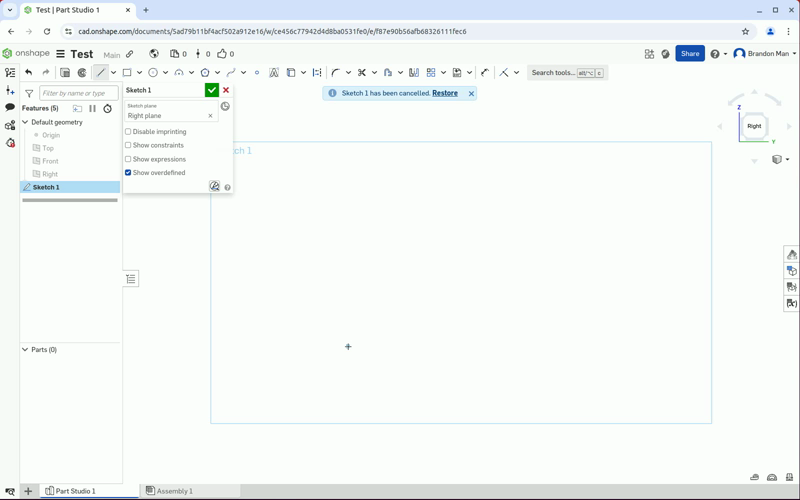
key_down(shift)
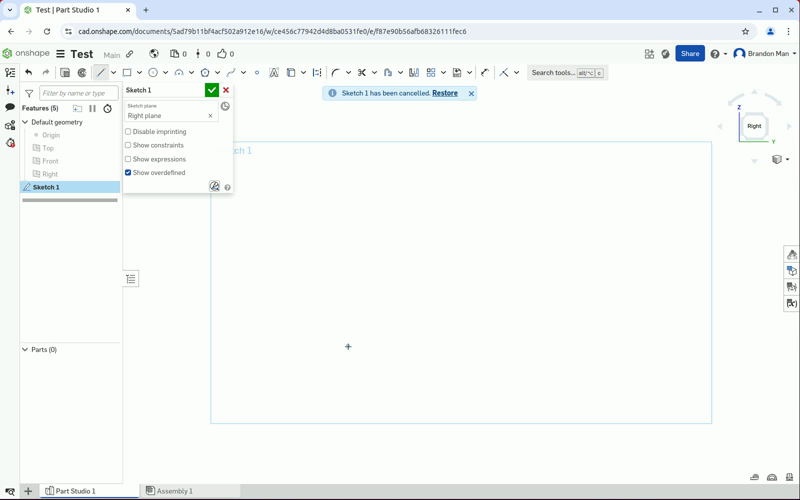
mouse_move(424, 346)
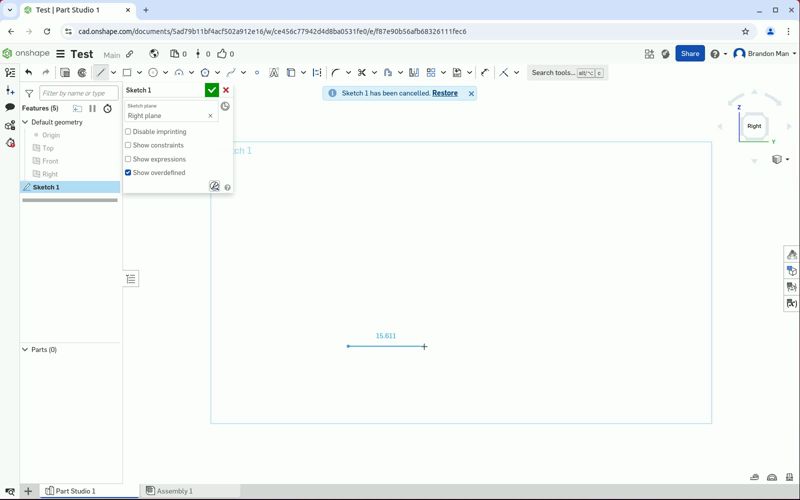
click(424, 346)
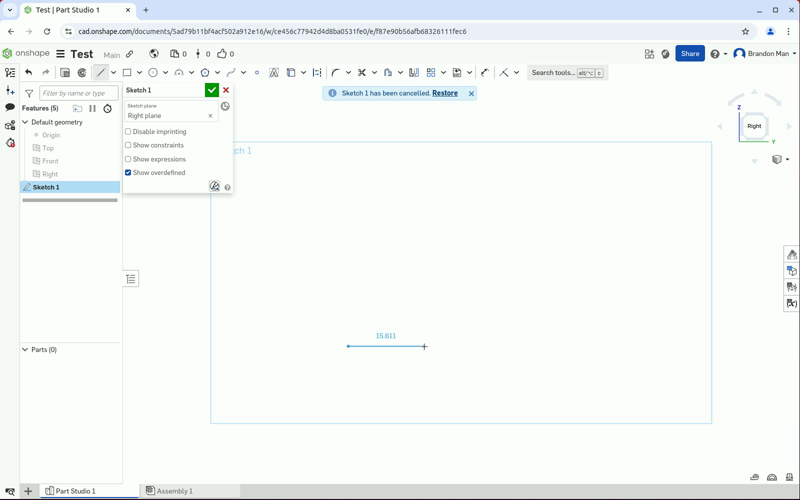
key_up(shift)
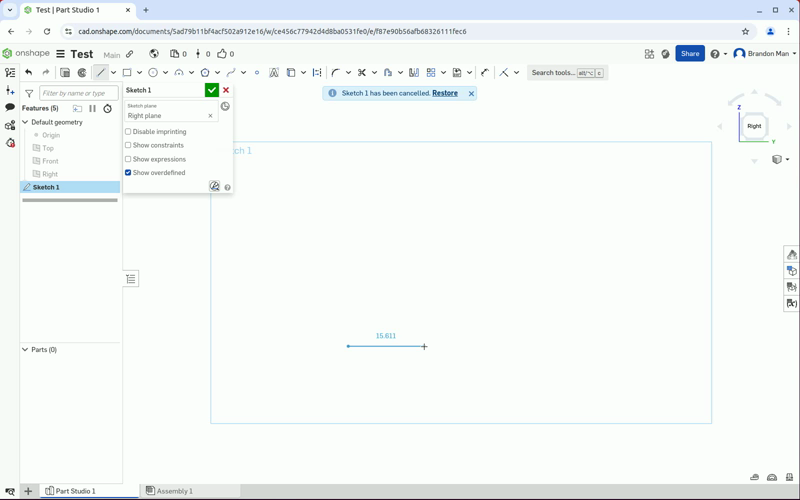
key_down(shift)
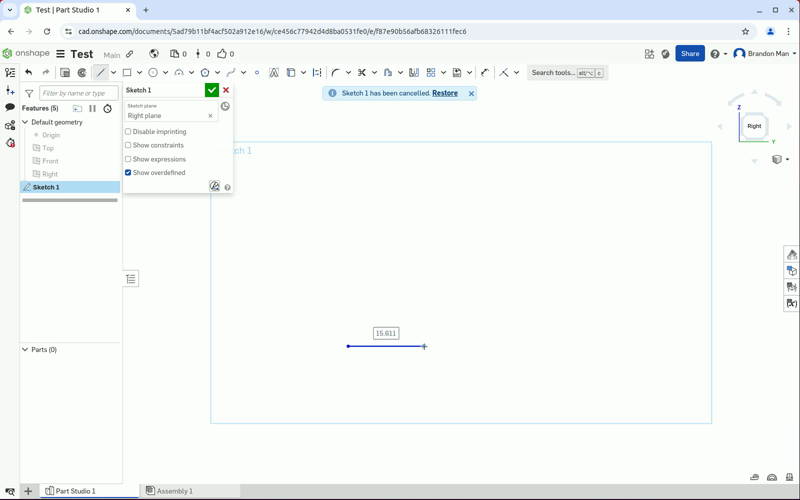
mouse_move(454, 346)
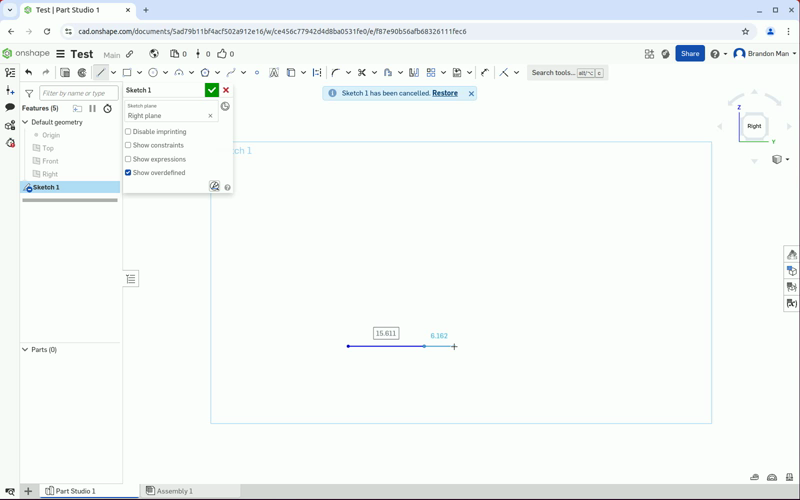
mouse_move(424, 334)
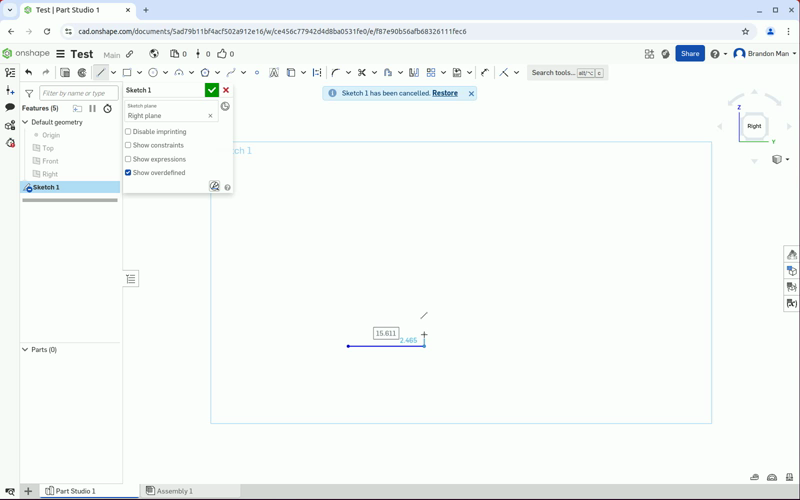
click(424, 334)
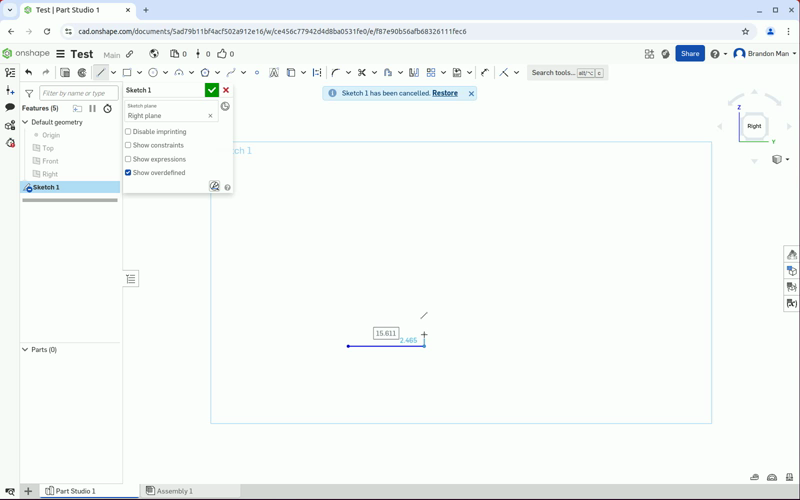
key_up(shift)
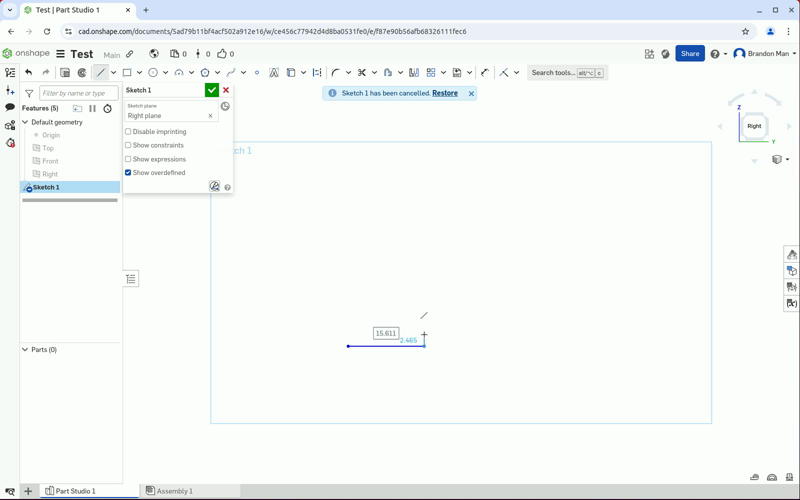
key(esc)
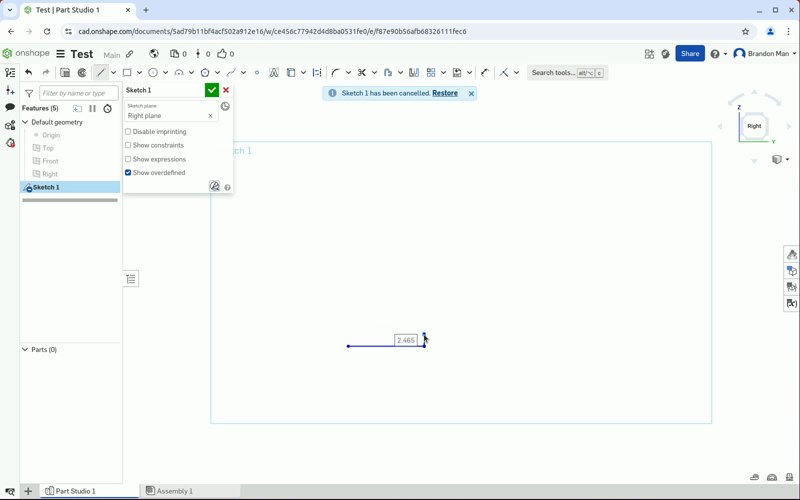
key(a)
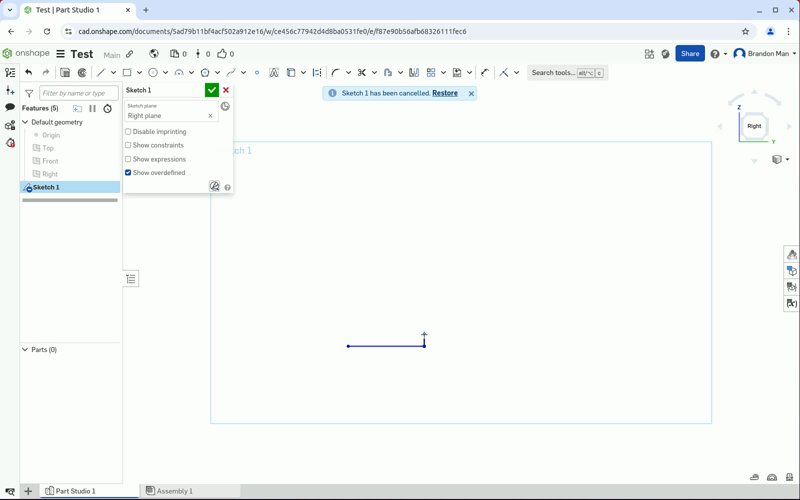
mouse_move(424, 334)
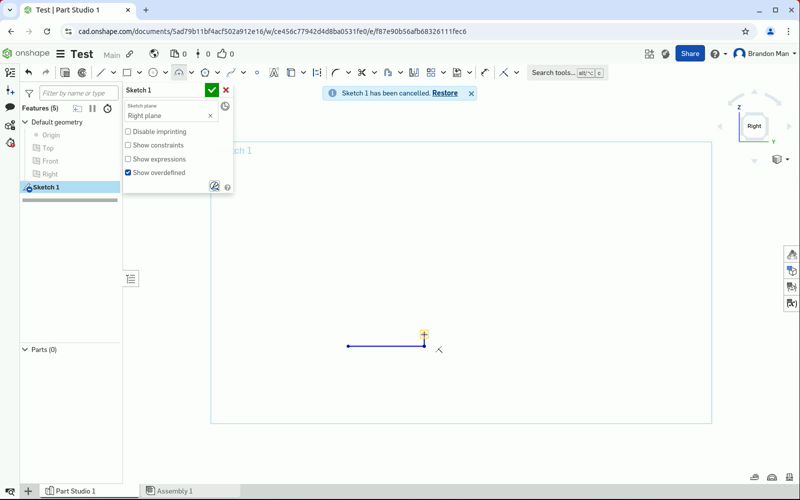
click(424, 334)
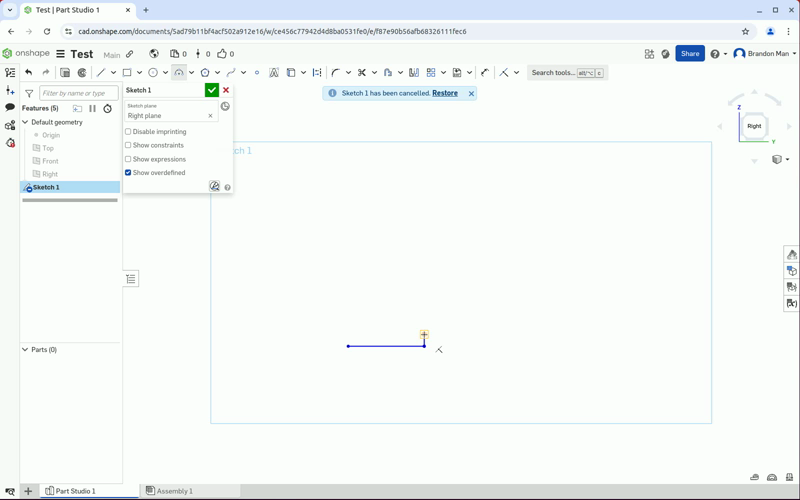
key_down(shift)
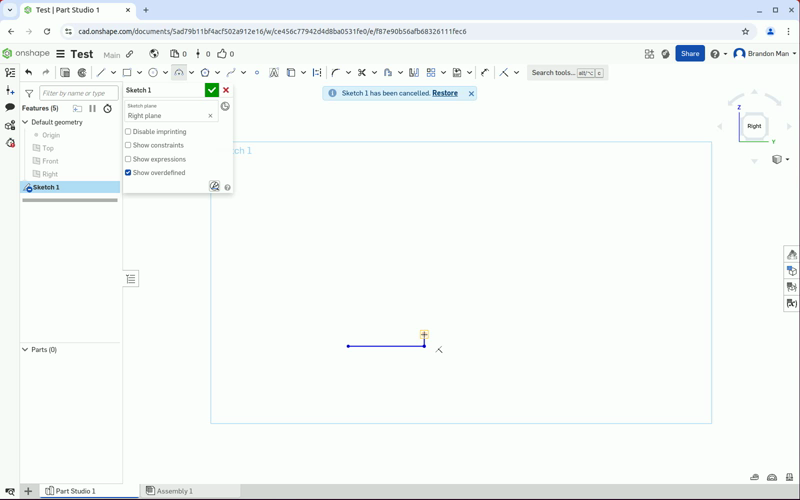
mouse_move(424, 231)
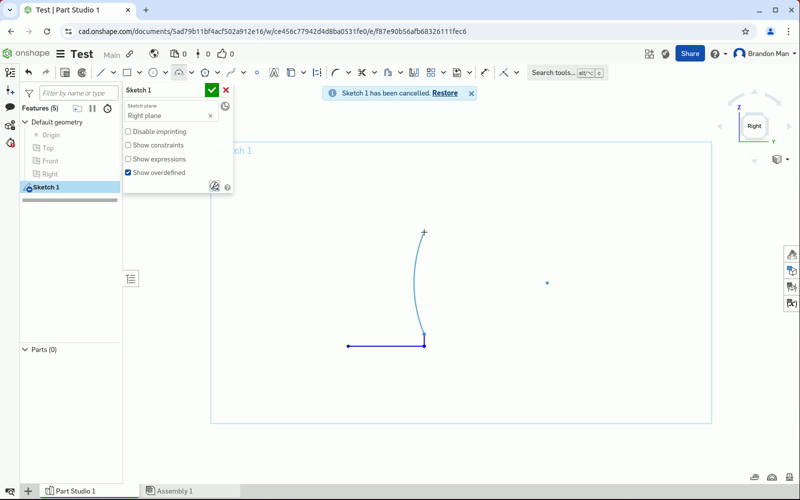
click(424, 231)
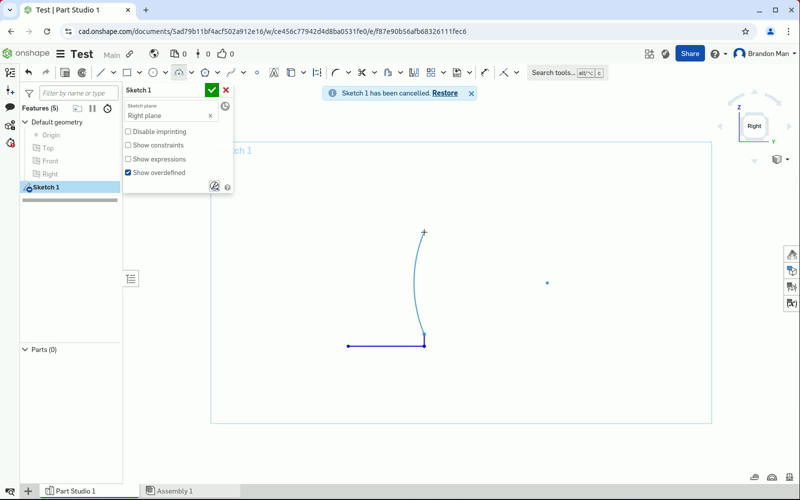
mouse_move(398, 282)
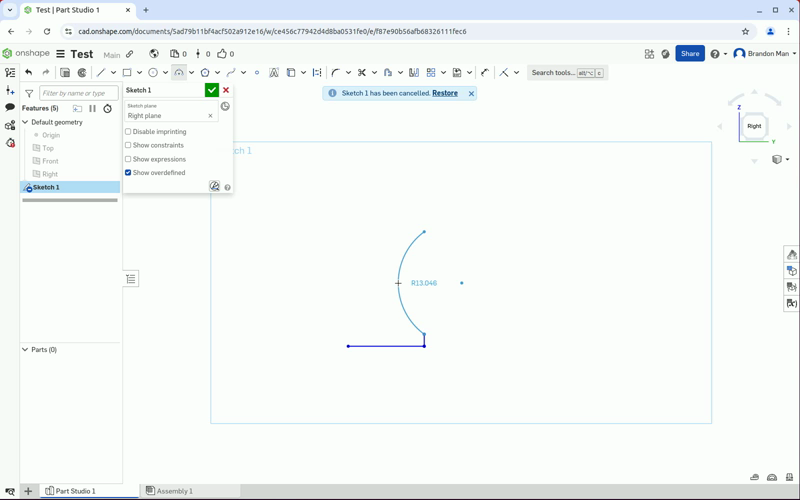
click(398, 282)
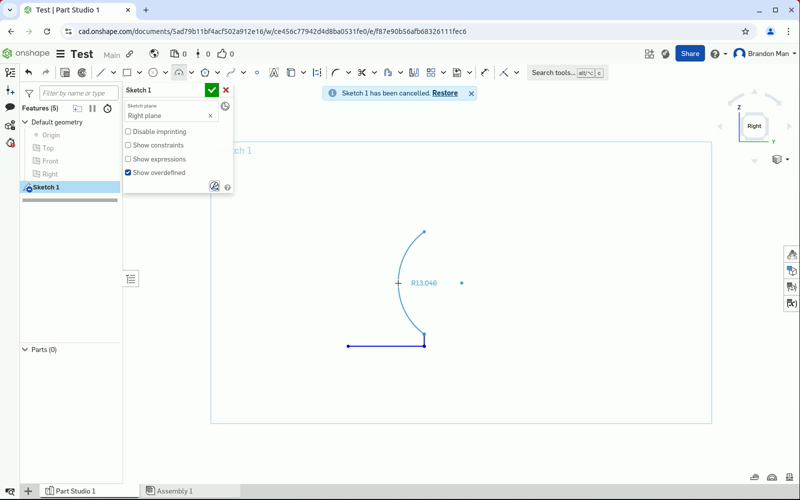
key_up(shift)
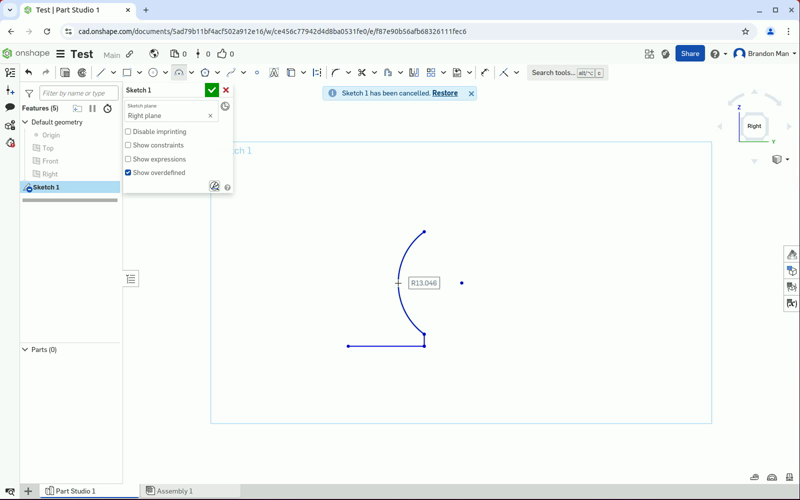
key(esc)
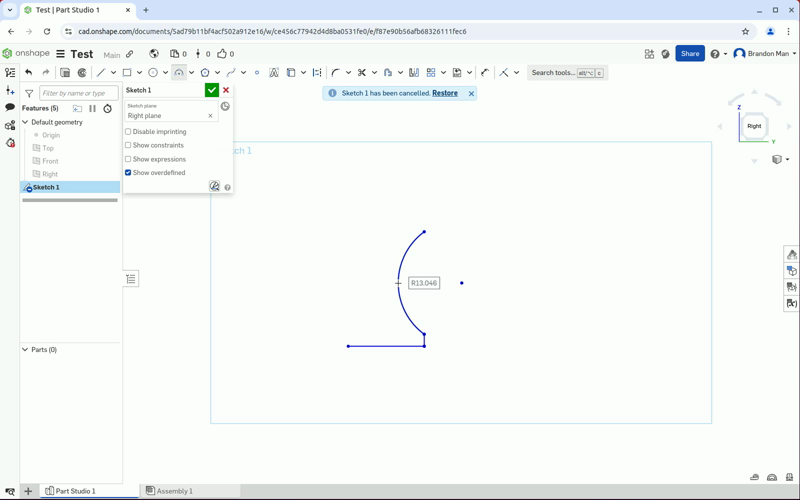
key(l)
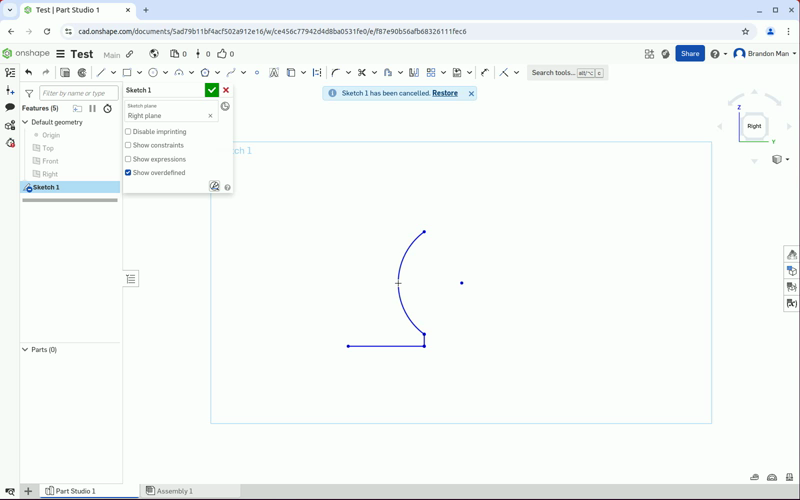
mouse_move(424, 231)
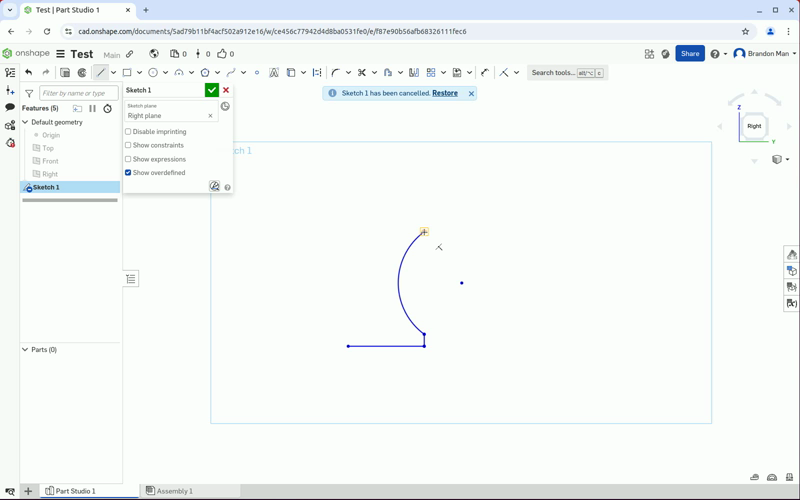
click(424, 231)
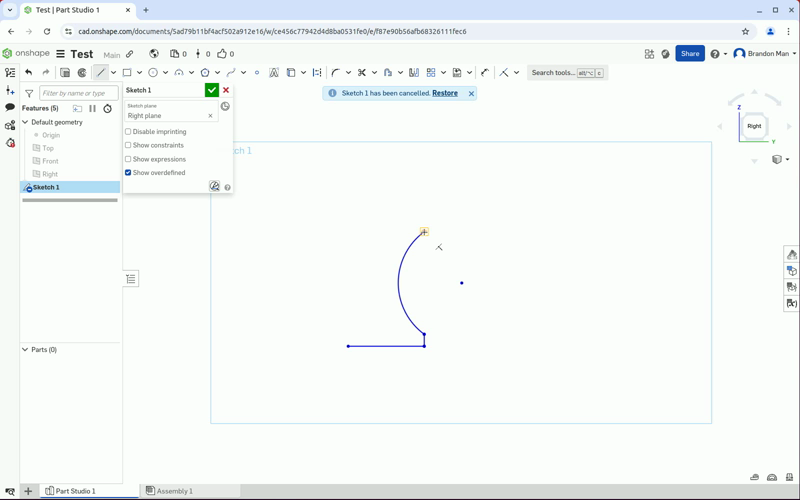
key_down(shift)
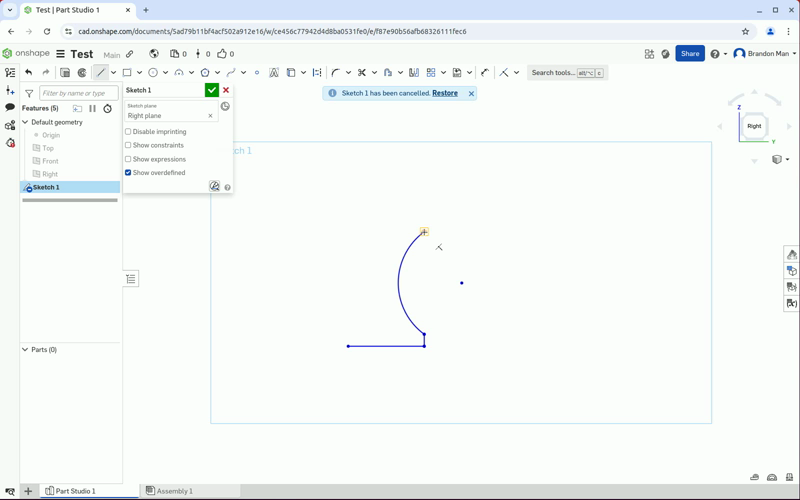
mouse_move(454, 231)
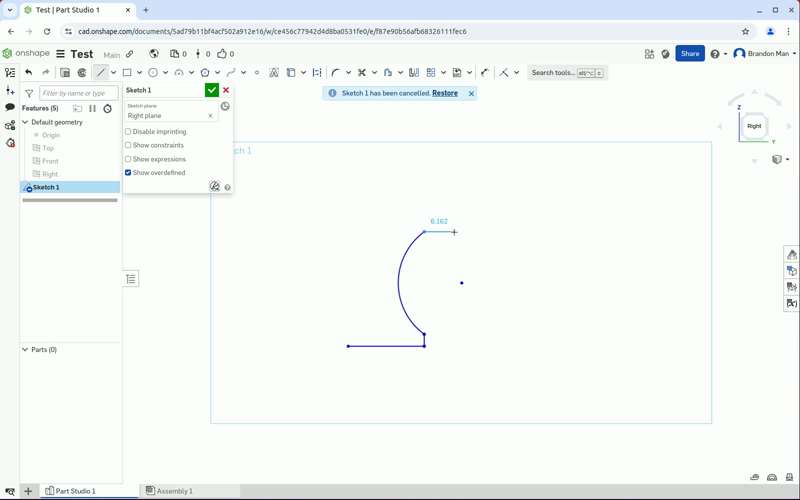
mouse_move(424, 219)
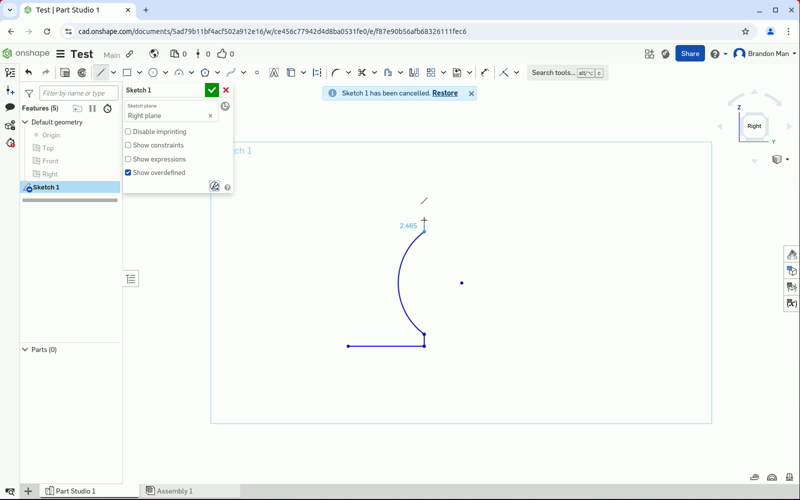
click(424, 219)
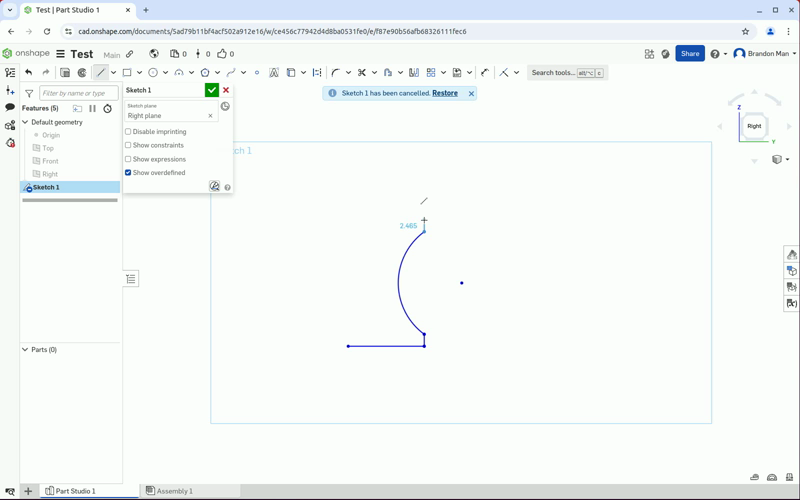
key_up(shift)
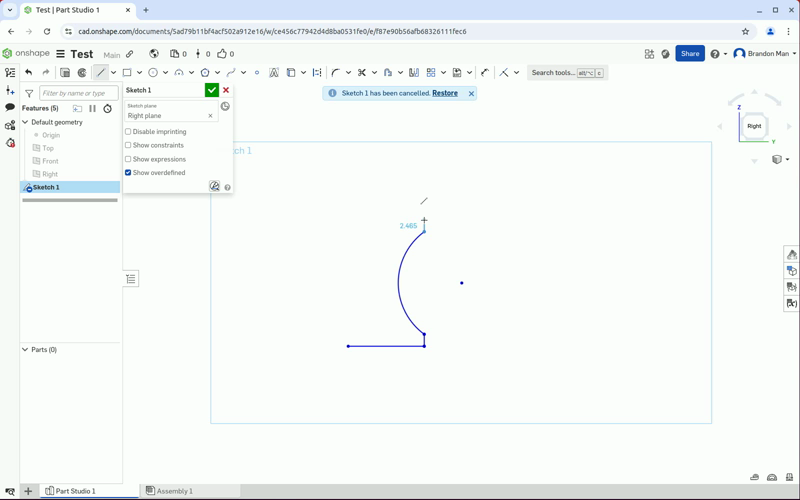
key_down(shift)
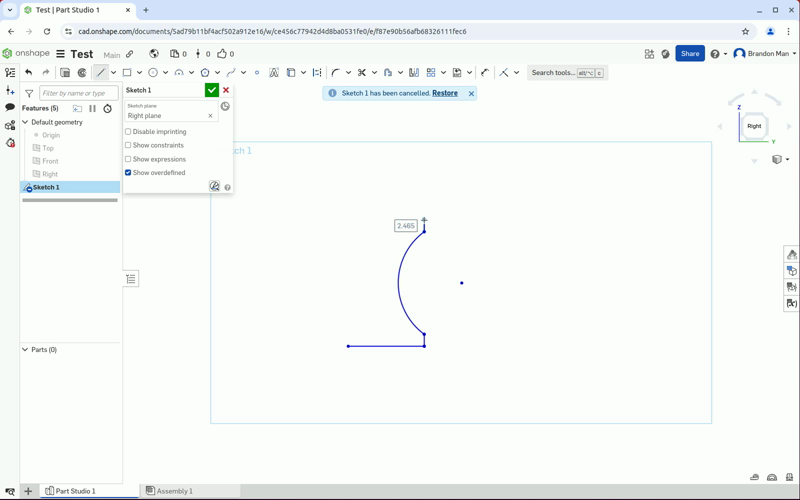
mouse_move(348, 219)
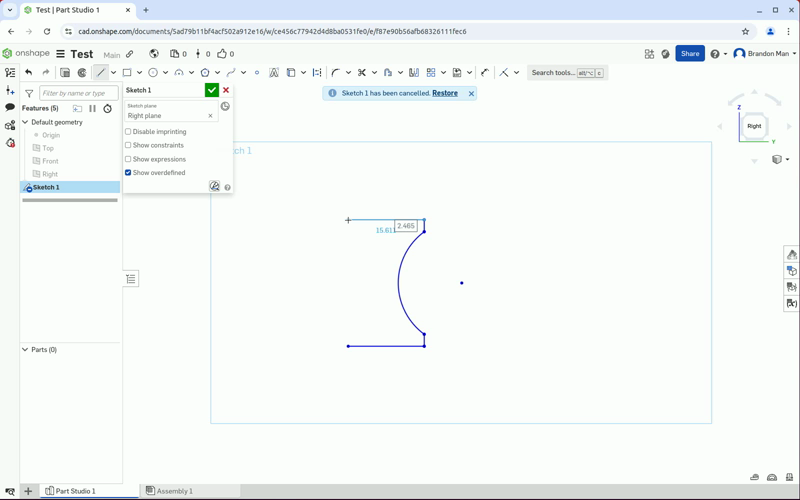
click(348, 219)
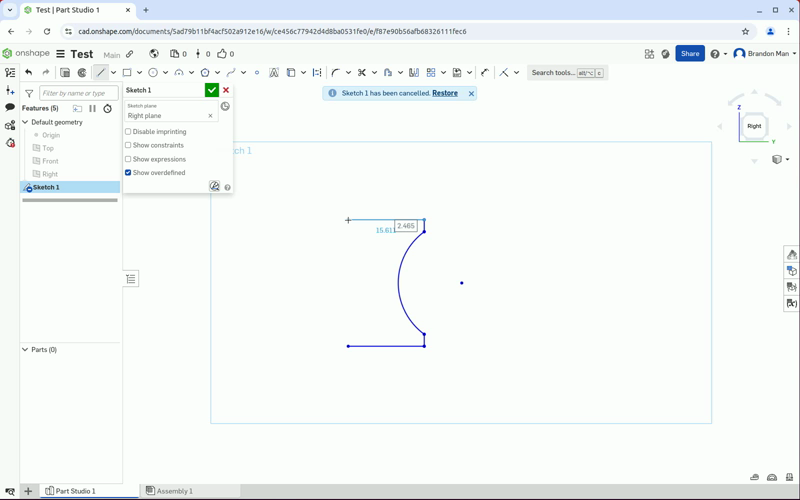
key_up(shift)
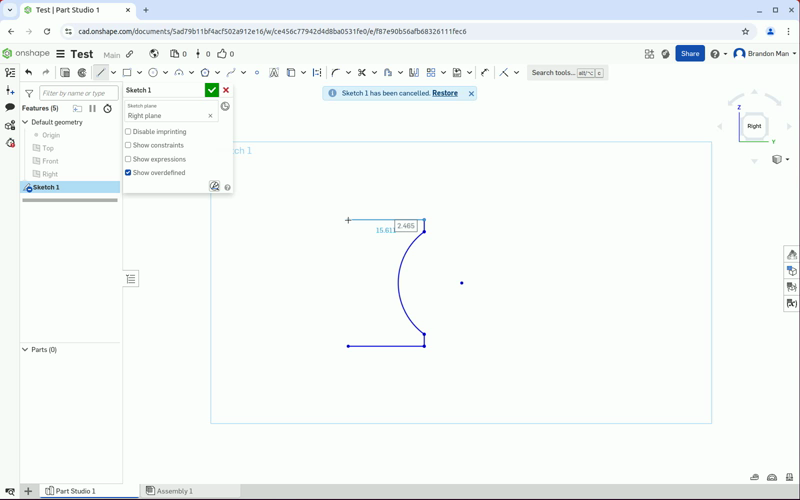
key_down(shift)
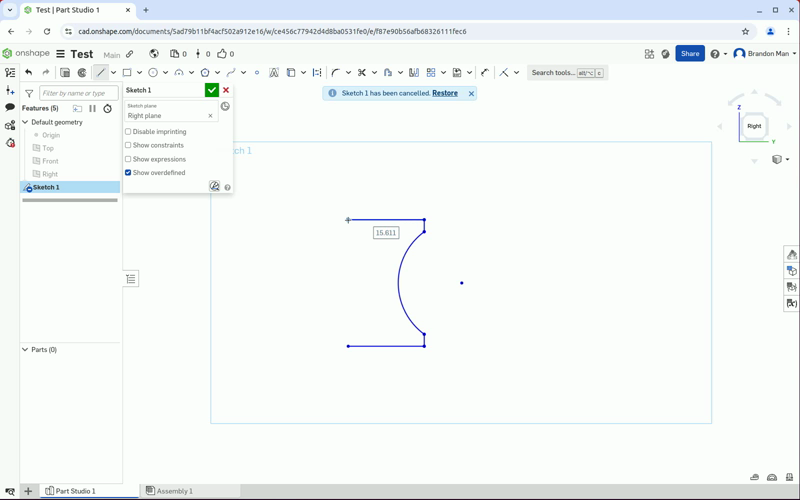
mouse_move(348, 346)
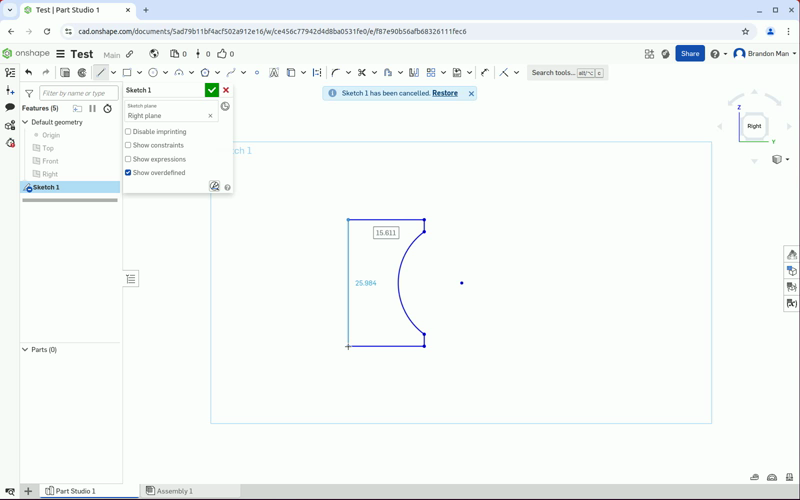
key_up(shift)
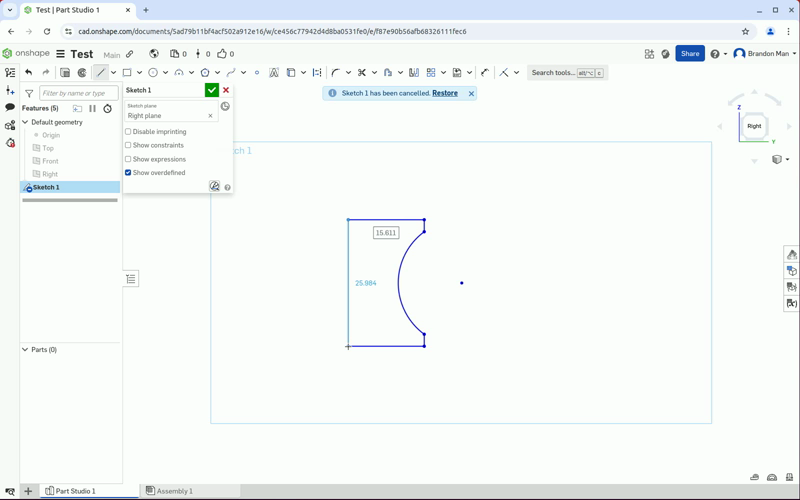
click(348, 346)
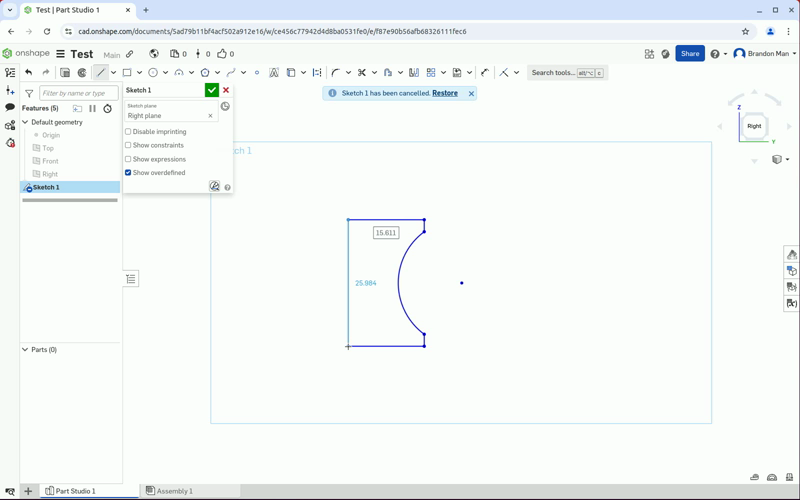
key(esc)
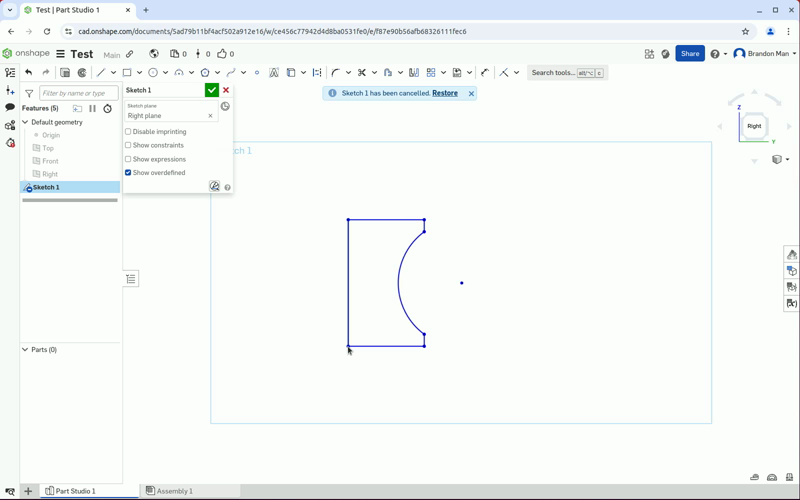
mouse_move(369, 333)
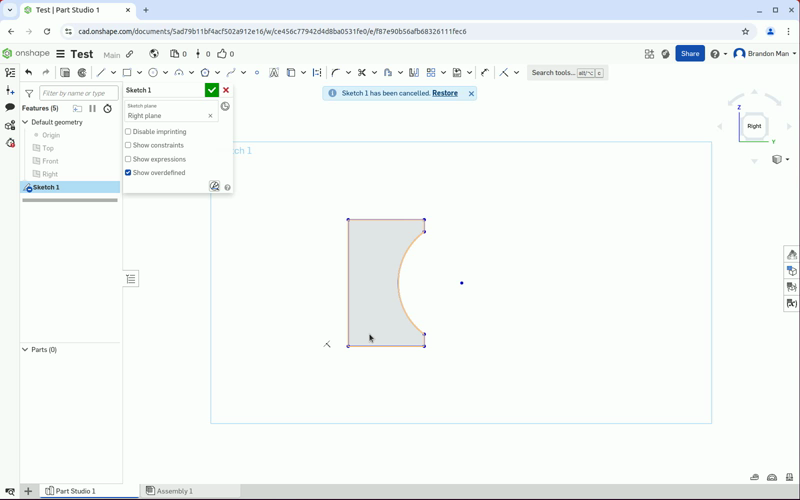
click(369, 333)
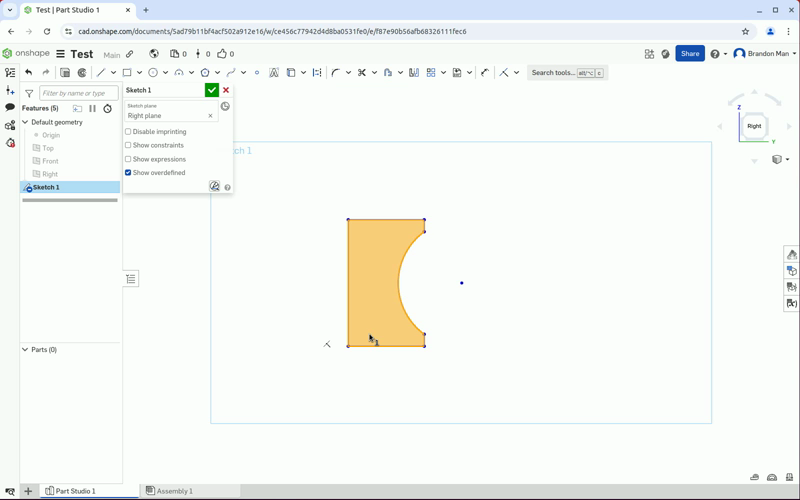
mouse_move(73, 352)
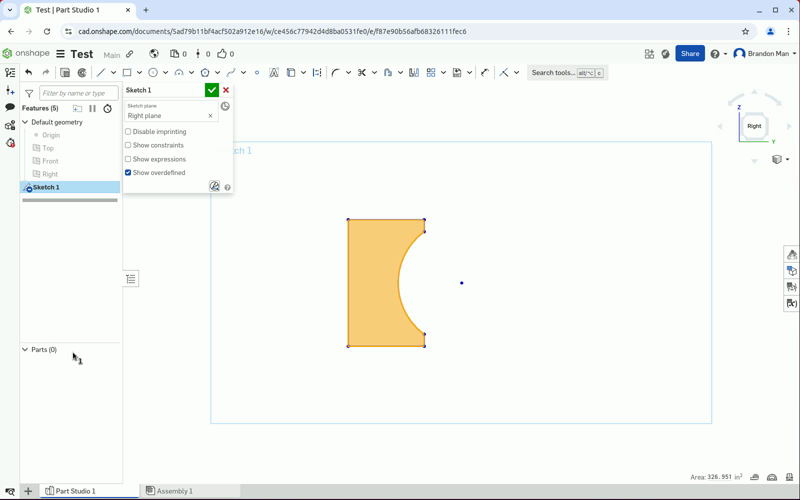
key(shift+y)
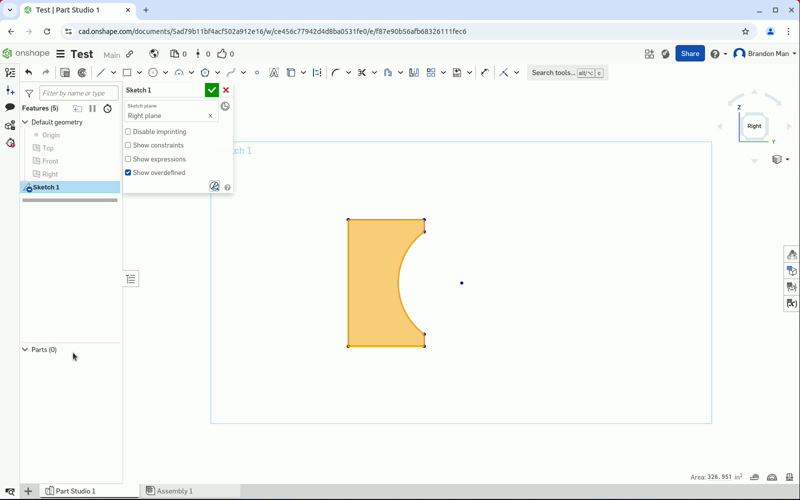
key(shift+e)
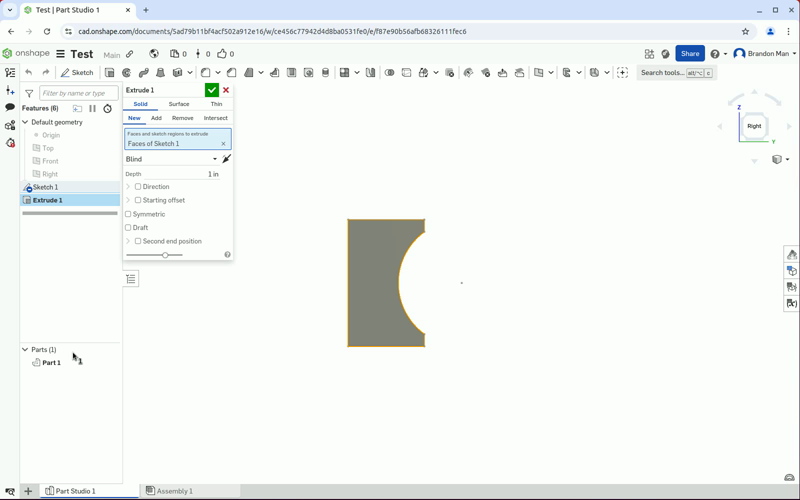
mouse_move(143, 106)
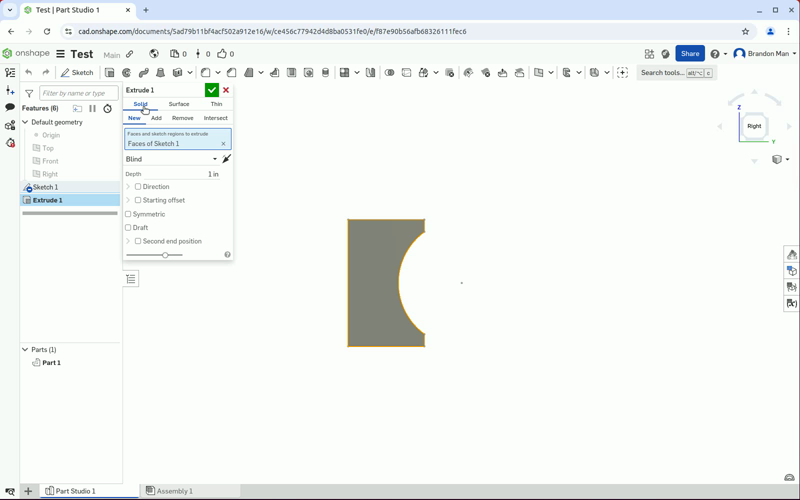
click(143, 106)
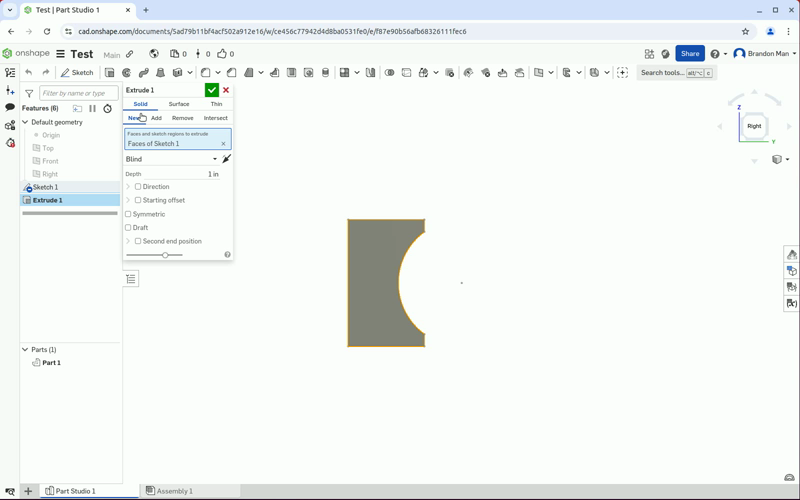
mouse_move(137, 120)
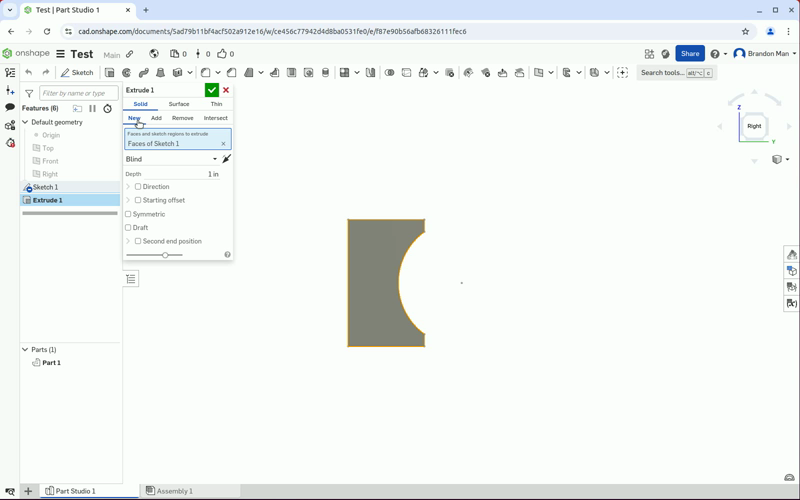
click(137, 120)
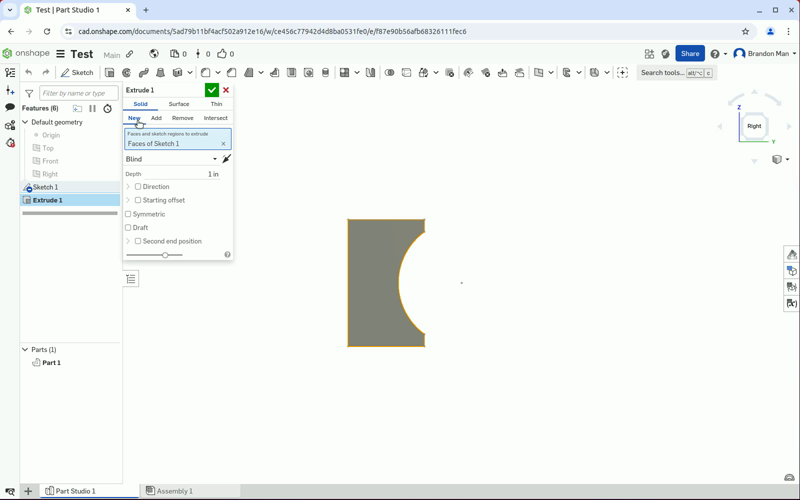
key(tab, 4)
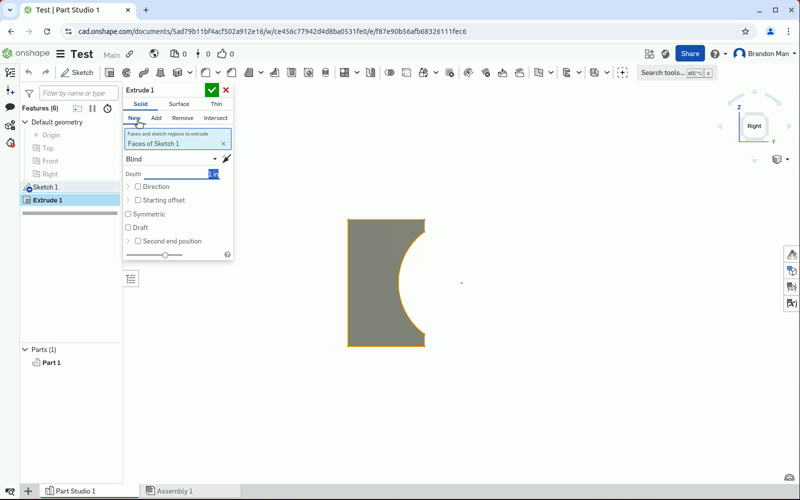
text(1.926)
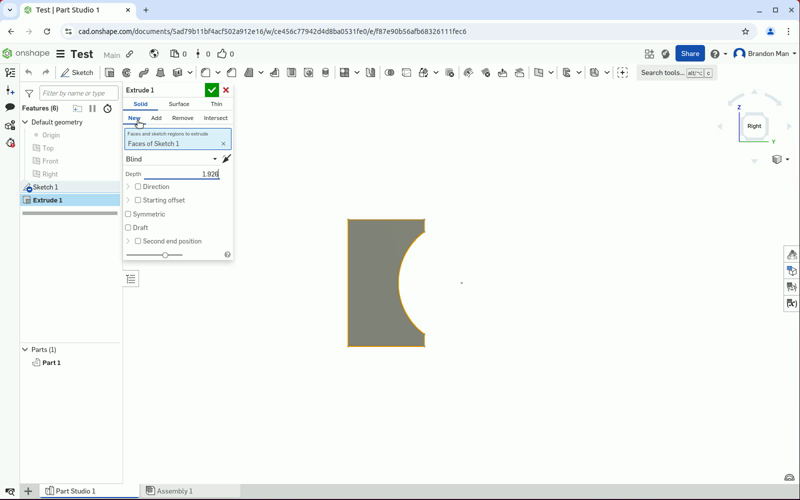
key(enter)
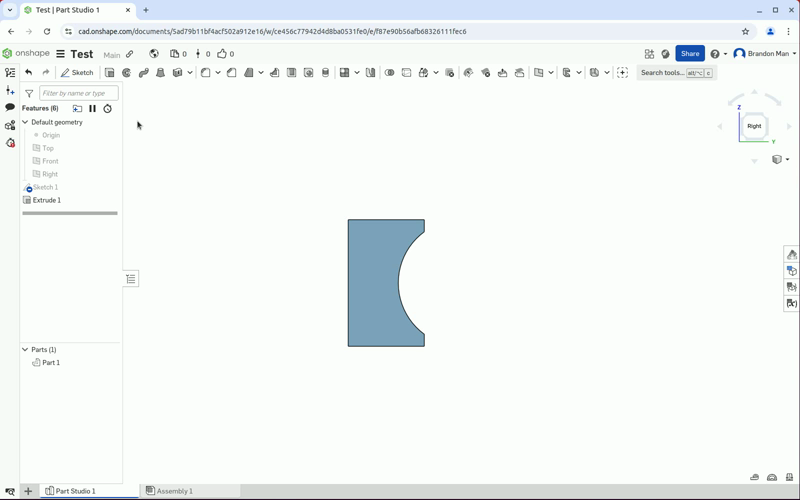
key(shift+h)
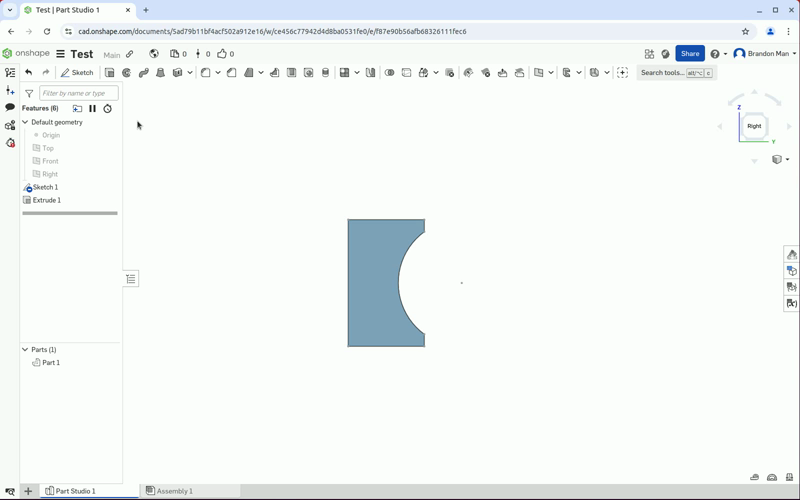
key(shift+h)
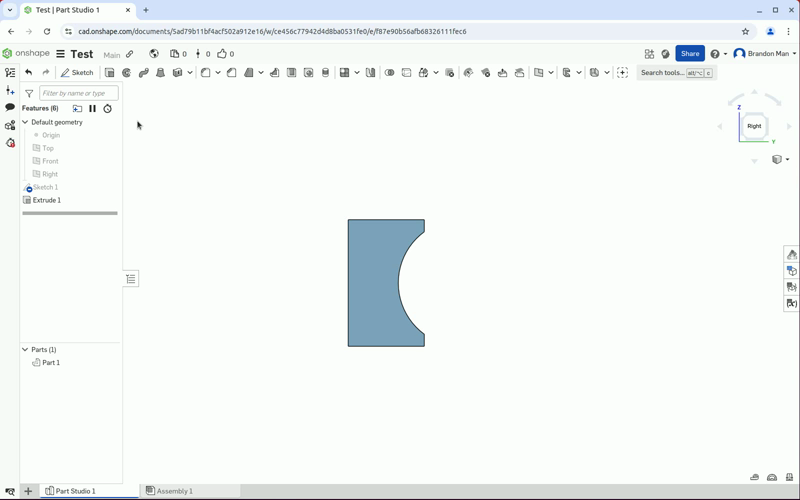
mouse_move(73, 189)
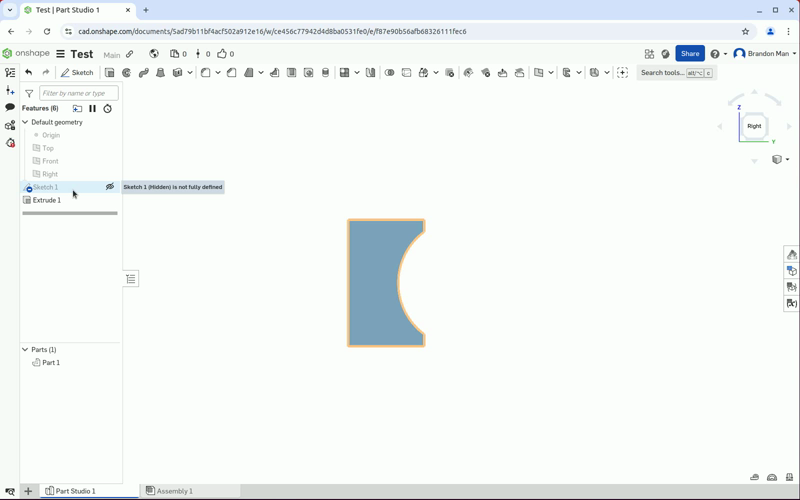
click(73, 189)
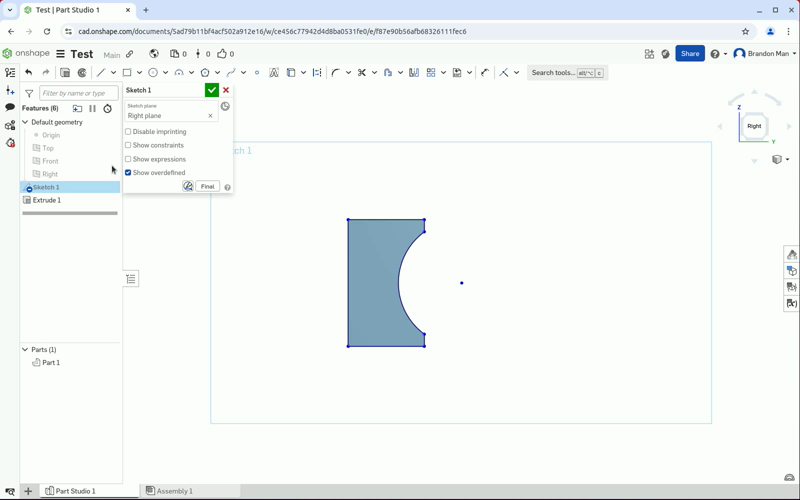
mouse_move(229, 92)
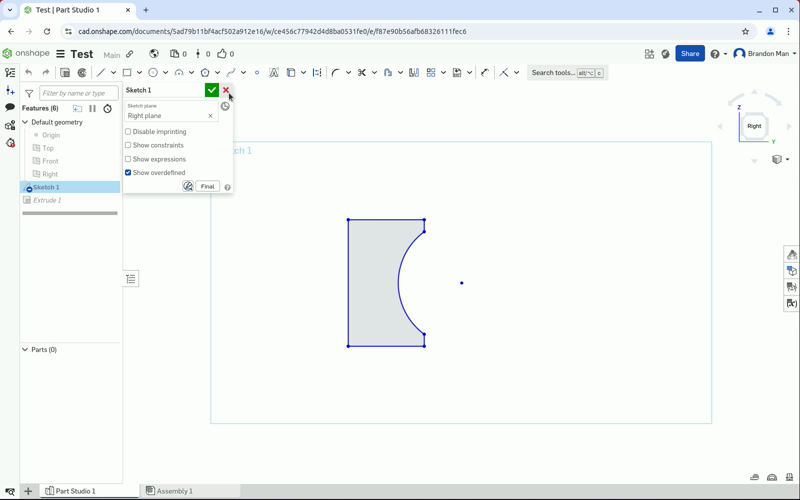
click(229, 92)
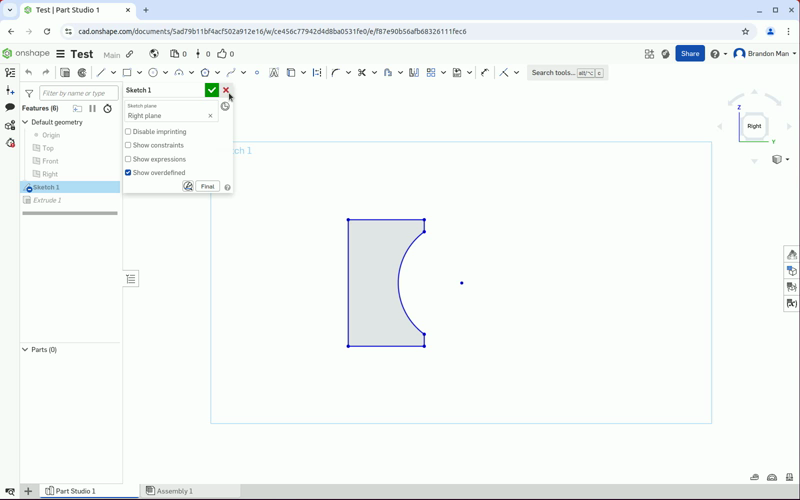
key(shift+s)
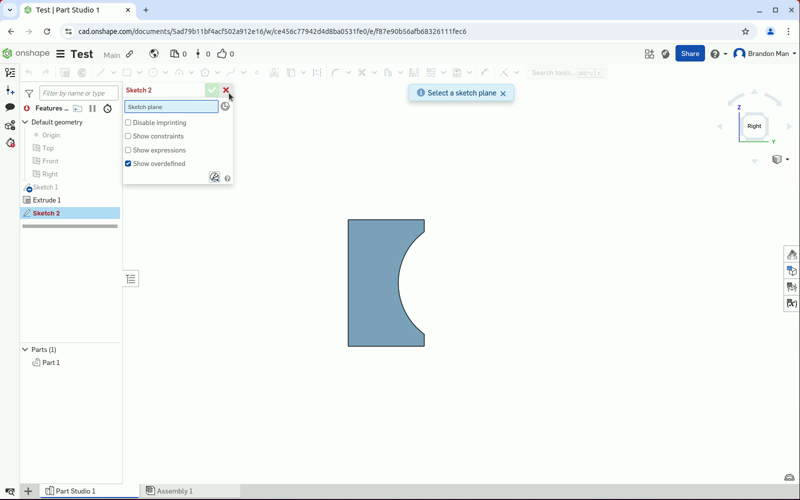
mouse_move(73, 176)
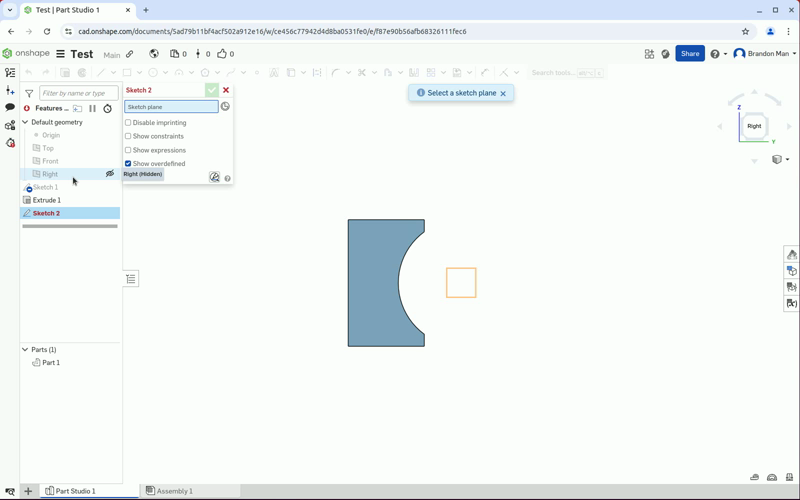
click(73, 176)
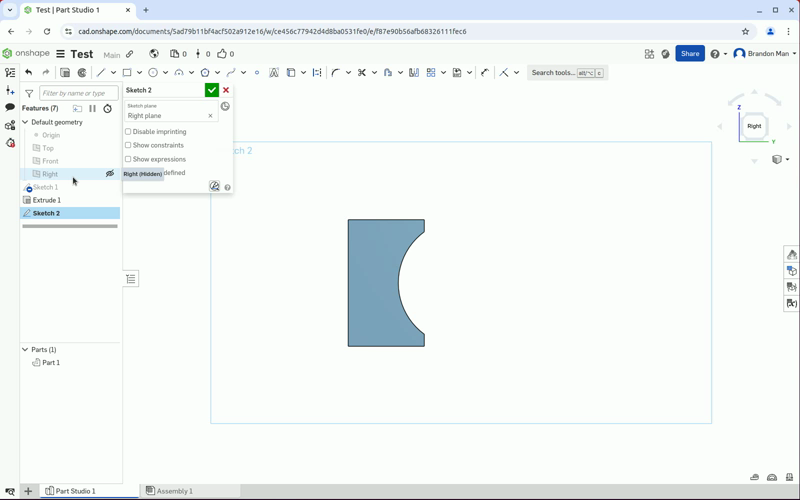
mouse_move(73, 352)
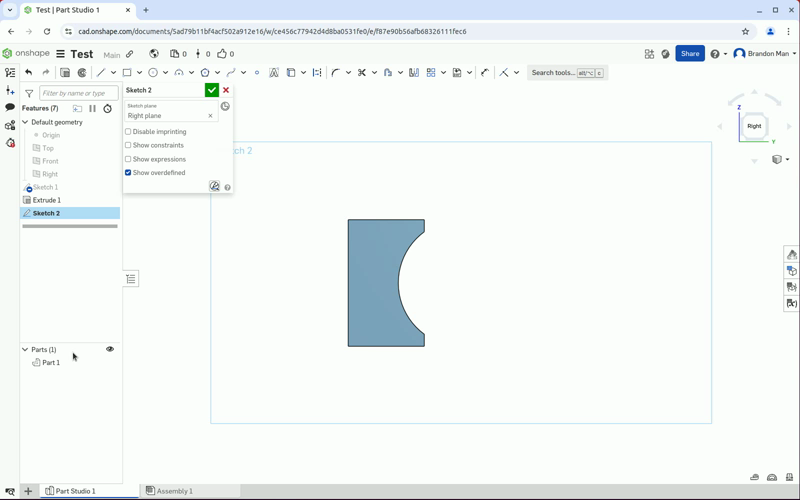
key(y)
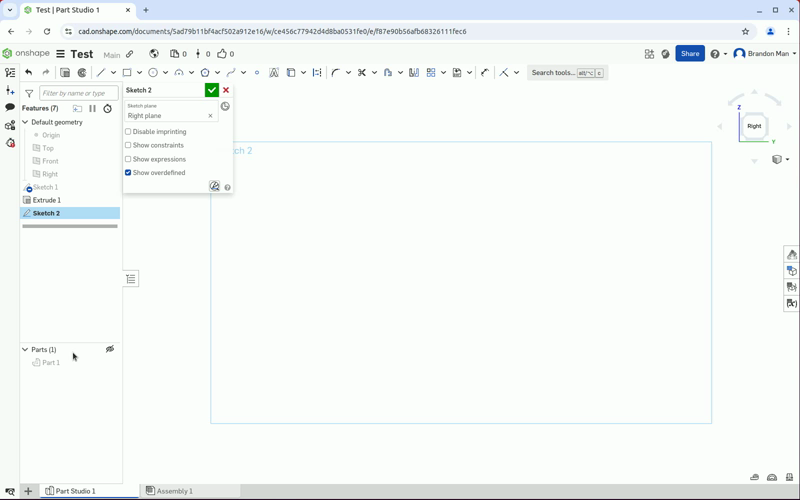
key(c)
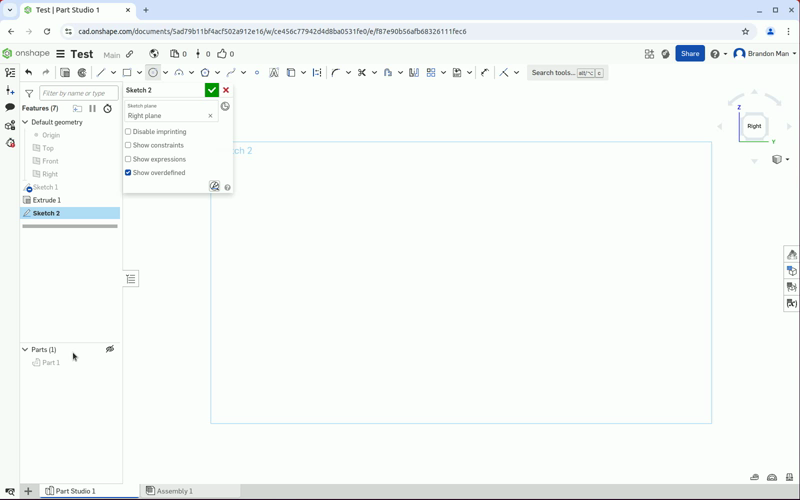
key_down(shift)
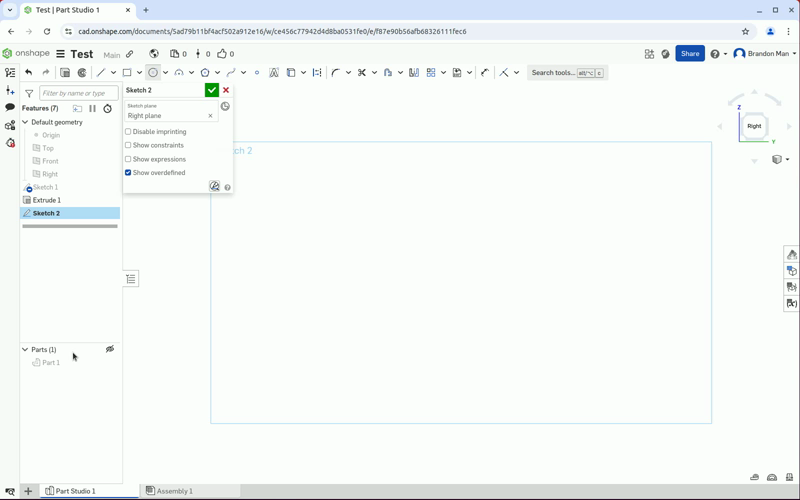
mouse_move(401, 241)
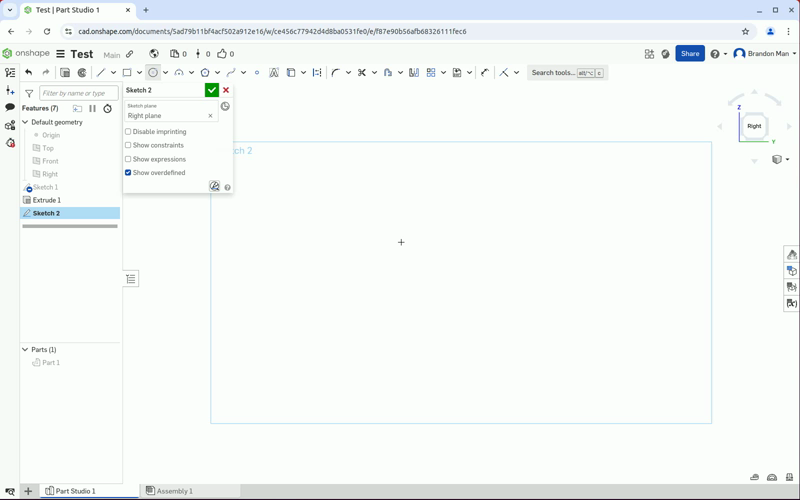
click(401, 241)
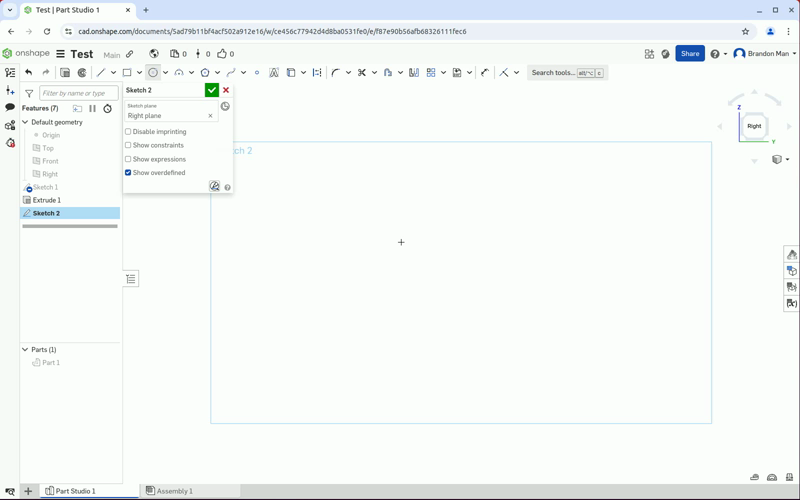
key_up(shift)
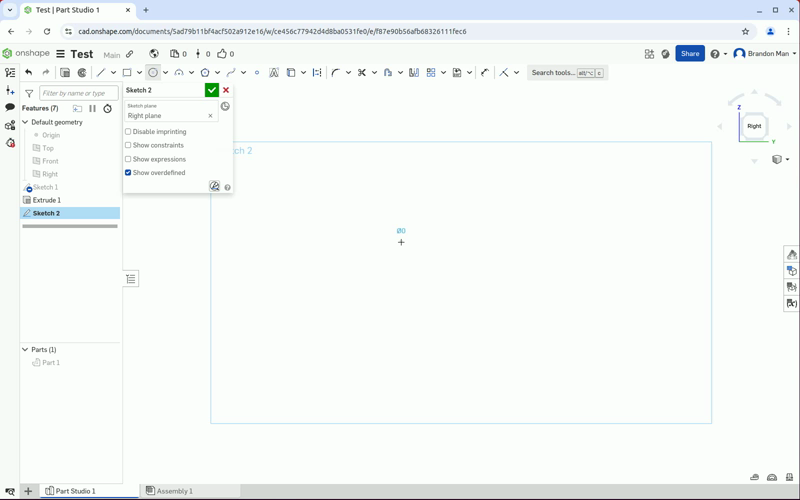
mouse_move(409, 241)
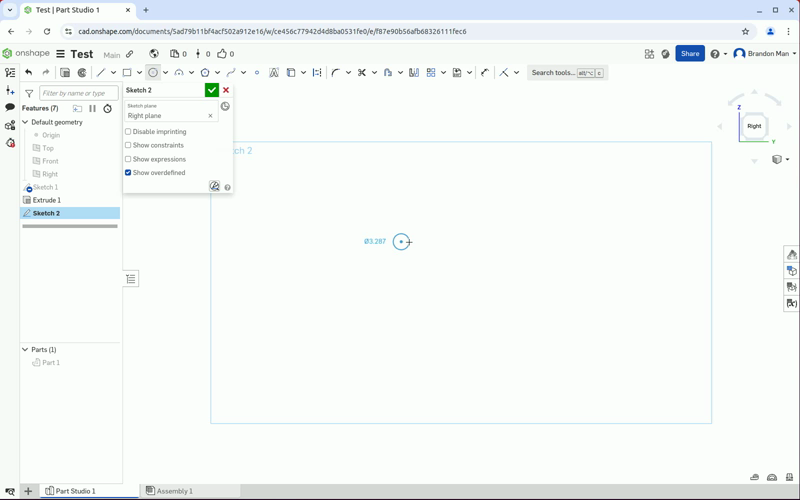
click(409, 241)
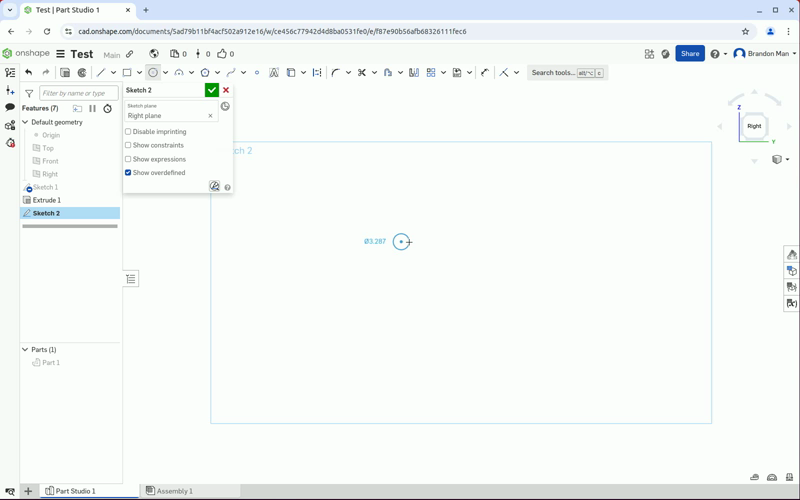
key(esc)
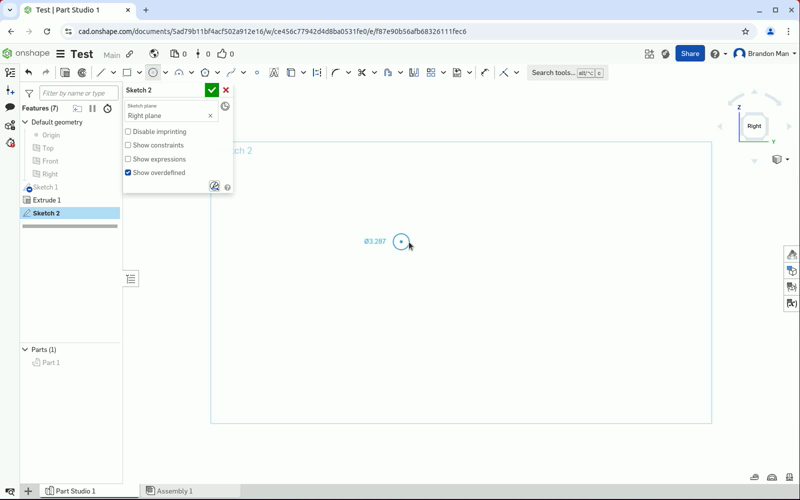
mouse_move(397, 240)
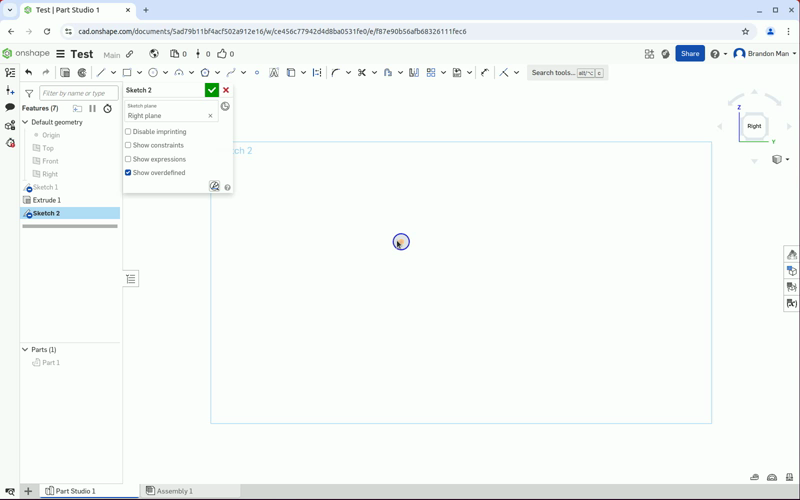
scroll(6)
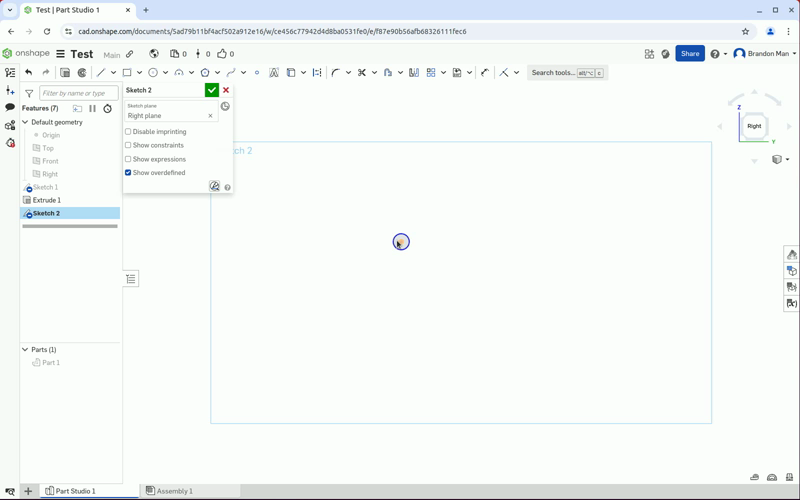
scroll(6)
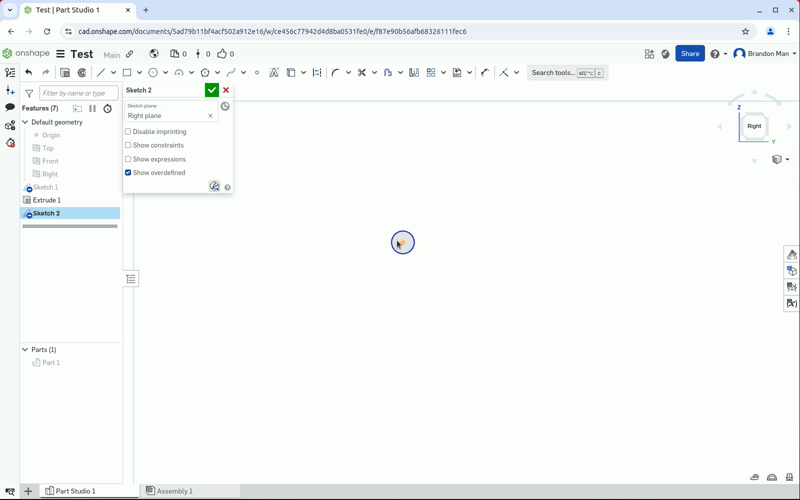
scroll(6)
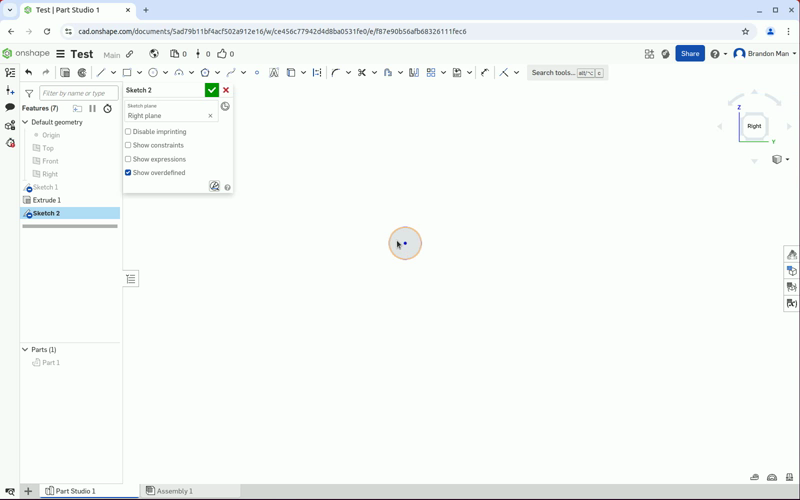
scroll(6)
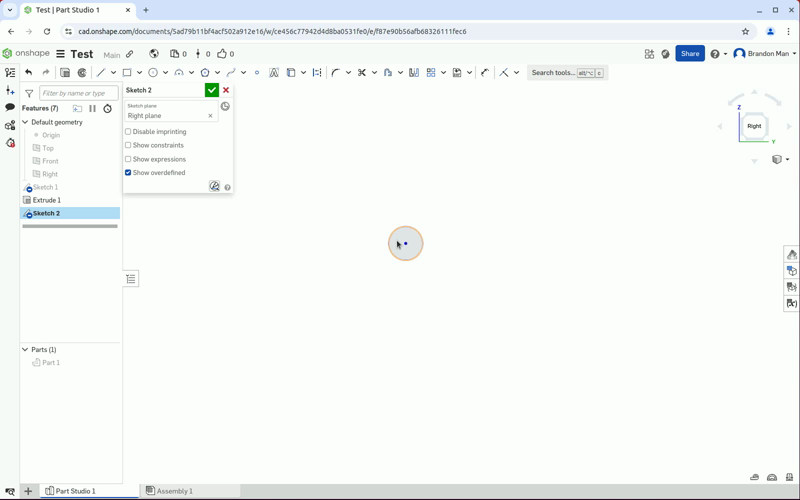
scroll(6)
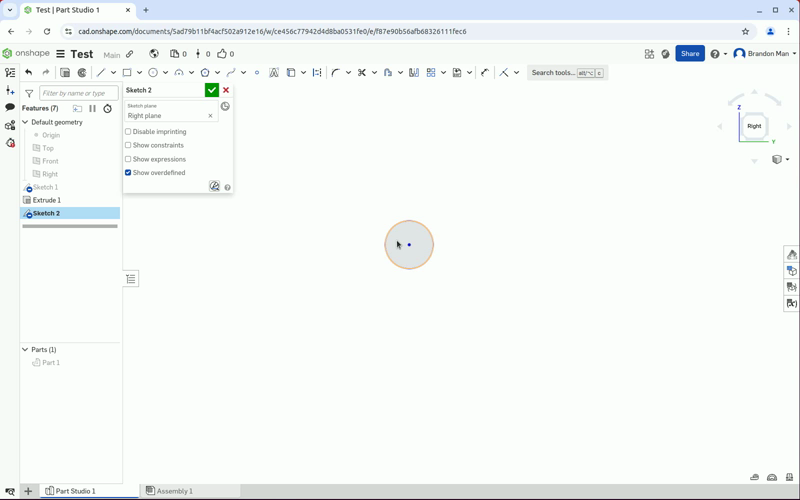
scroll(6)
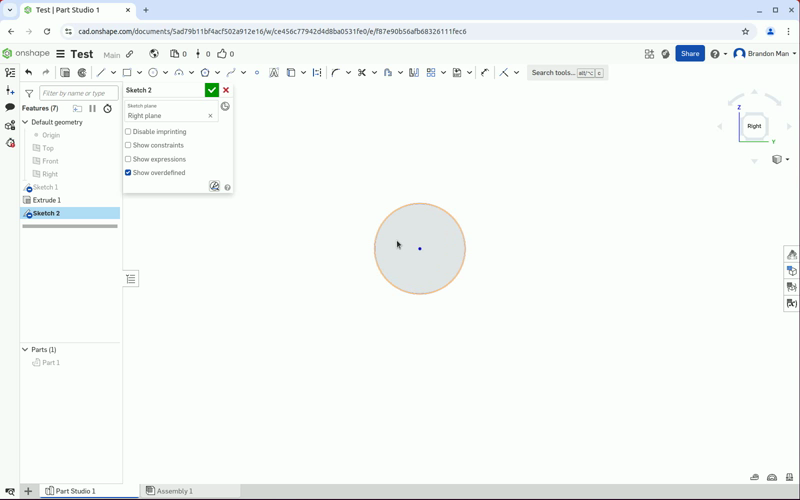
scroll(6)
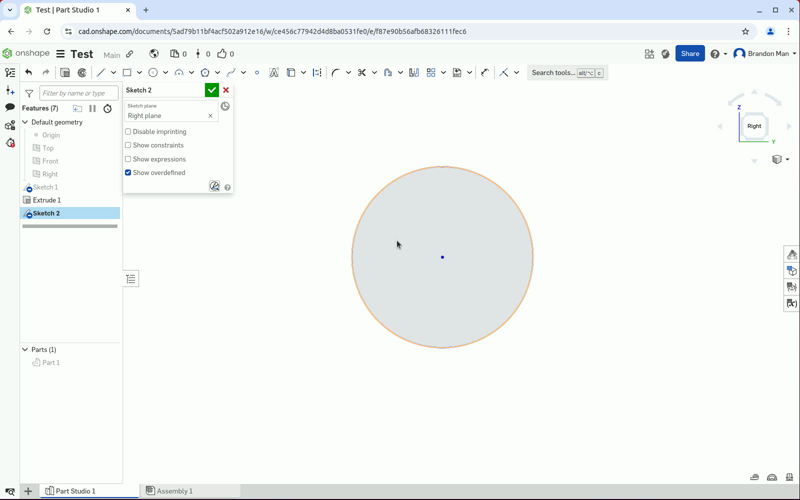
click(397, 240)
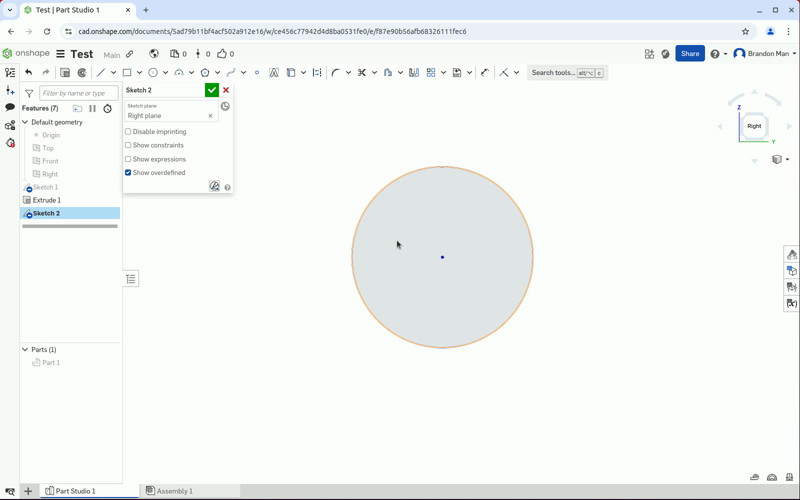
scroll(-6)
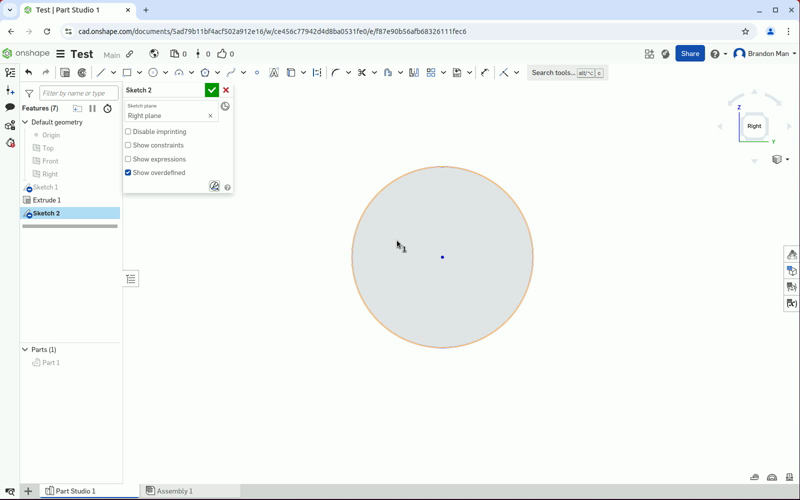
scroll(-6)
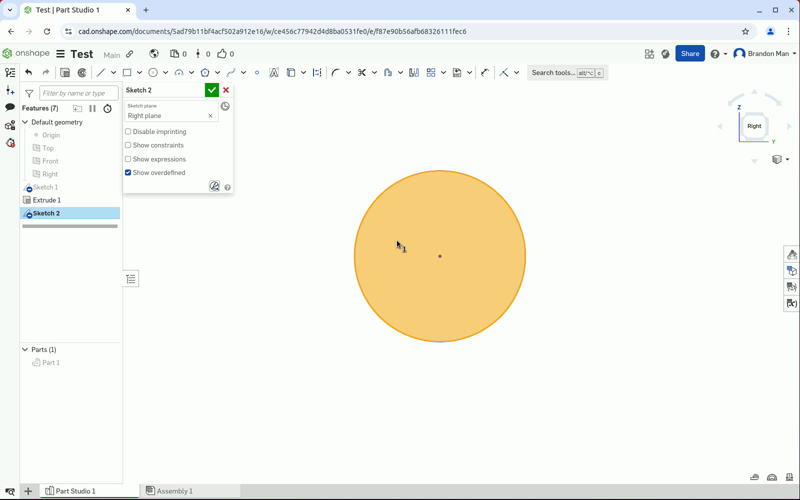
scroll(-6)
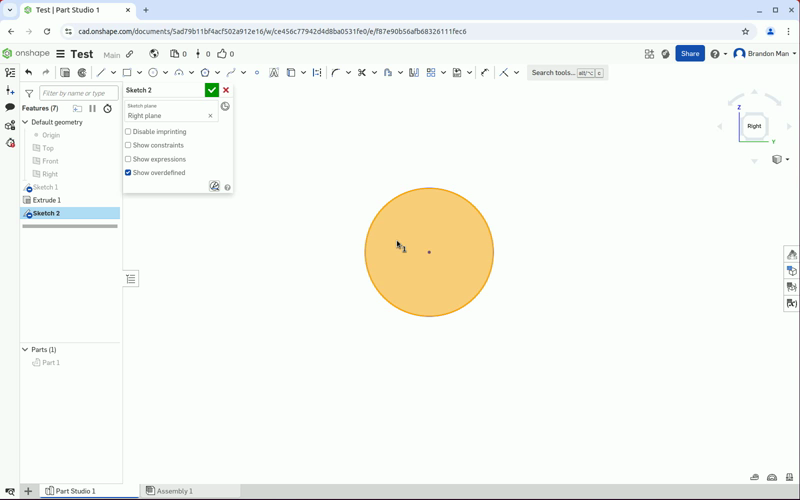
scroll(-6)
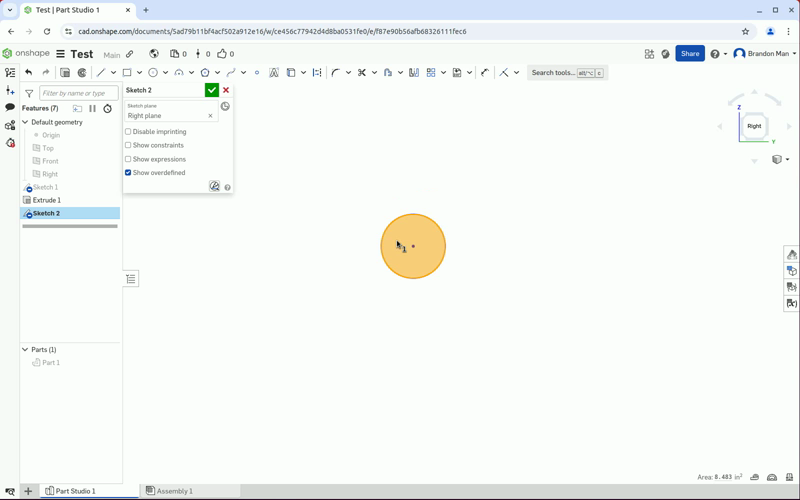
scroll(-6)
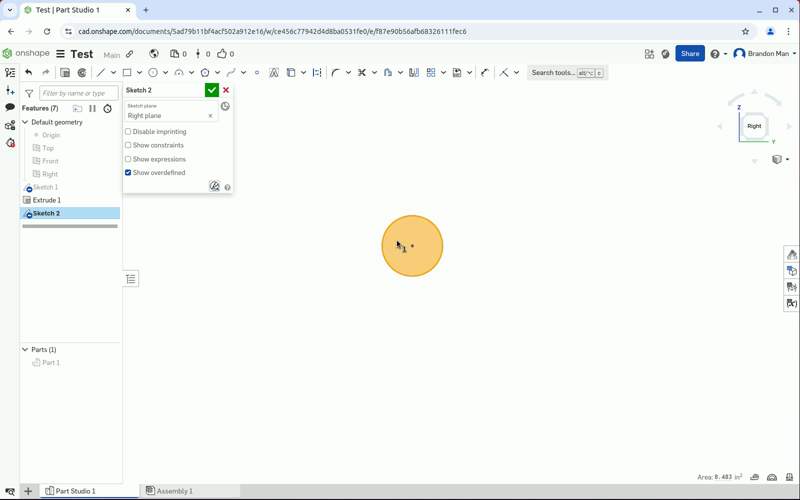
scroll(-6)
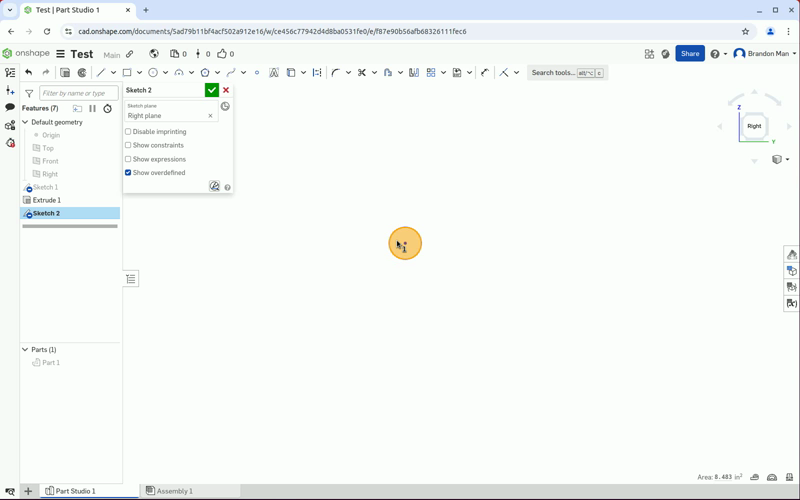
scroll(-6)
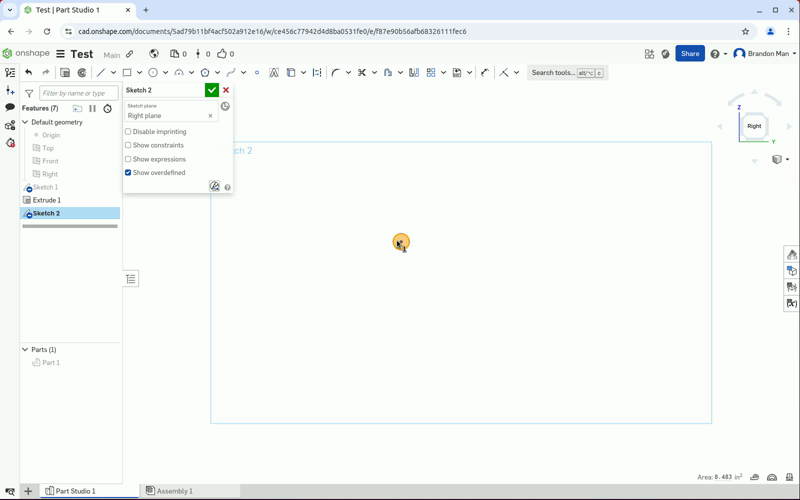
mouse_move(73, 352)
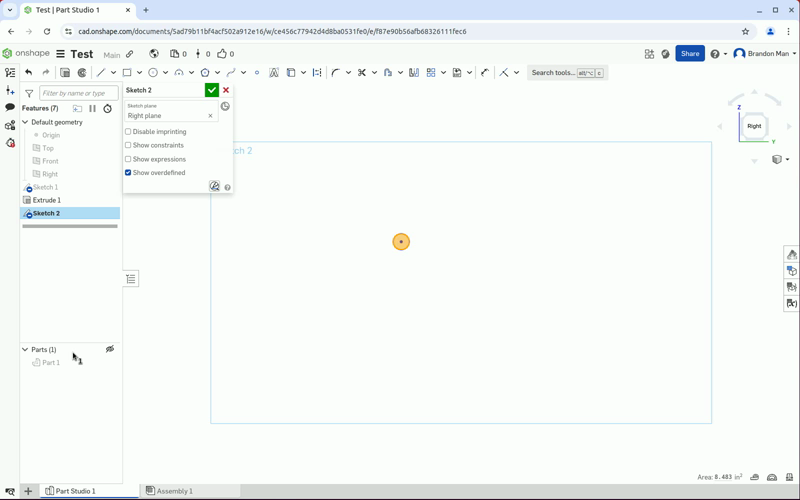
key(shift+y)
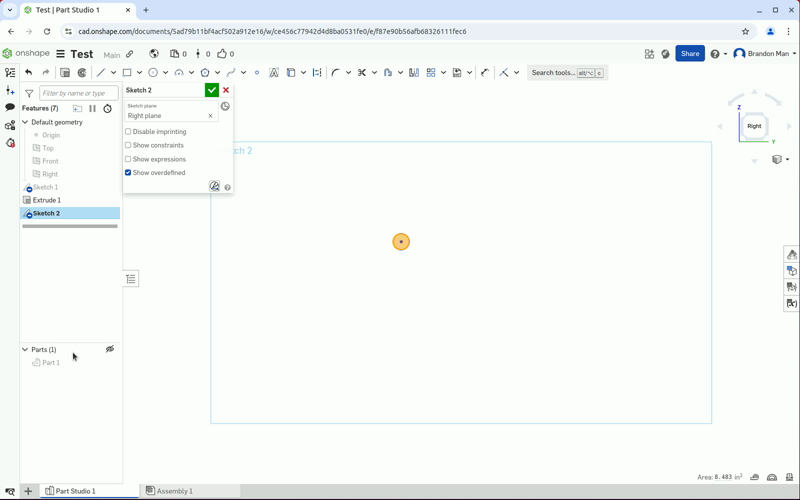
key(shift+e)
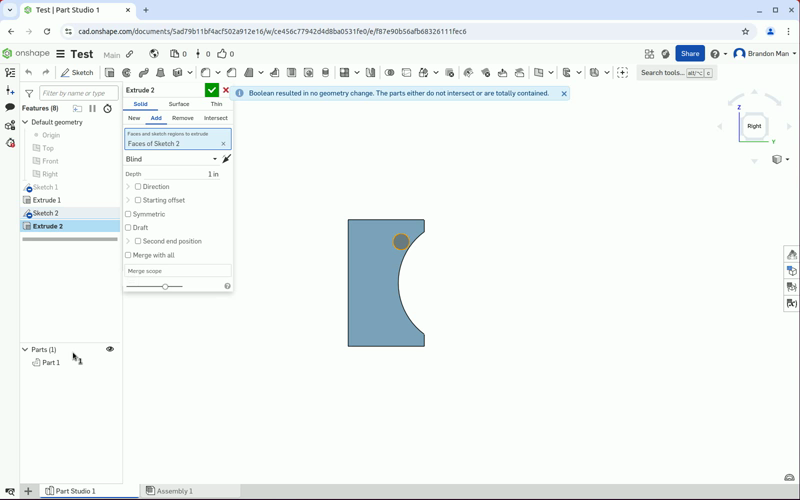
mouse_move(143, 106)
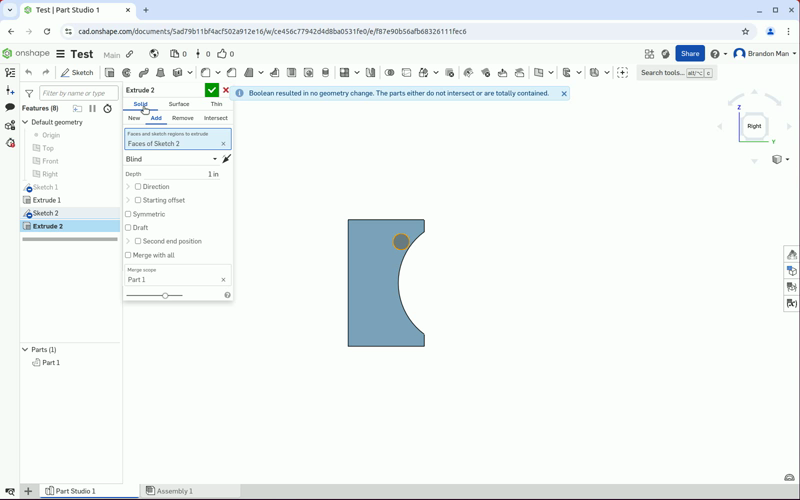
click(143, 106)
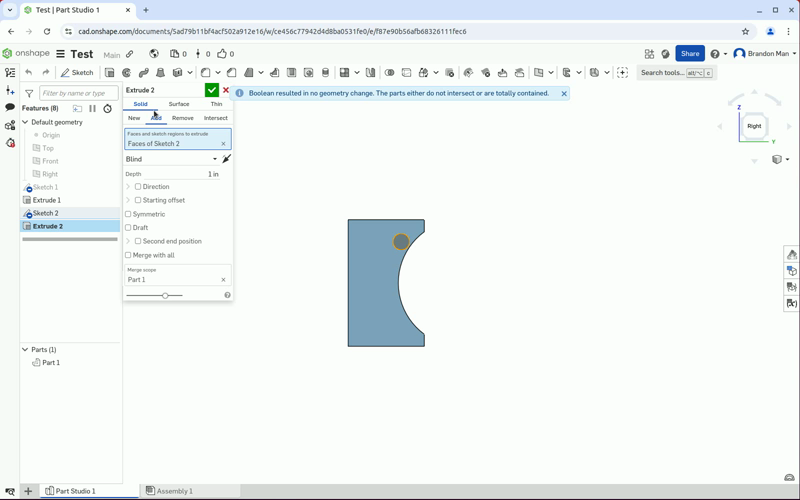
mouse_move(186, 120)
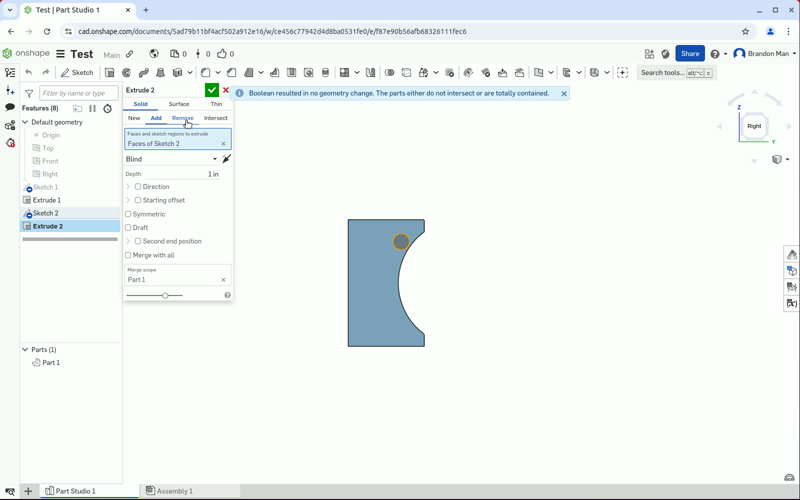
click(186, 120)
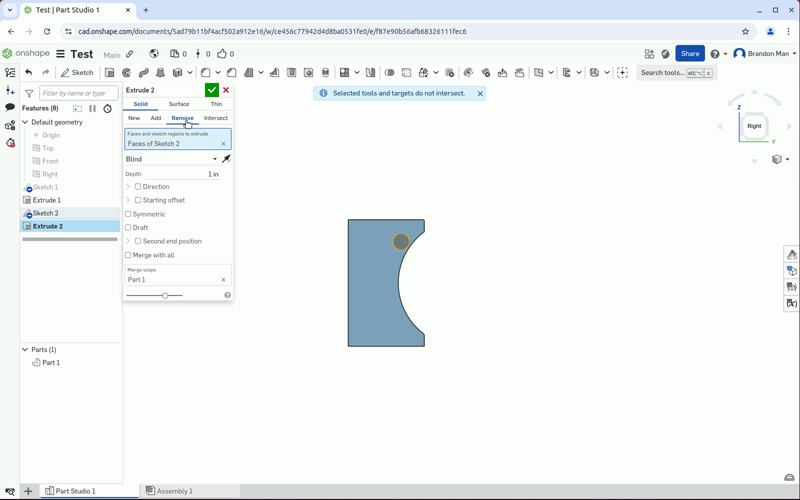
key(tab, 4)
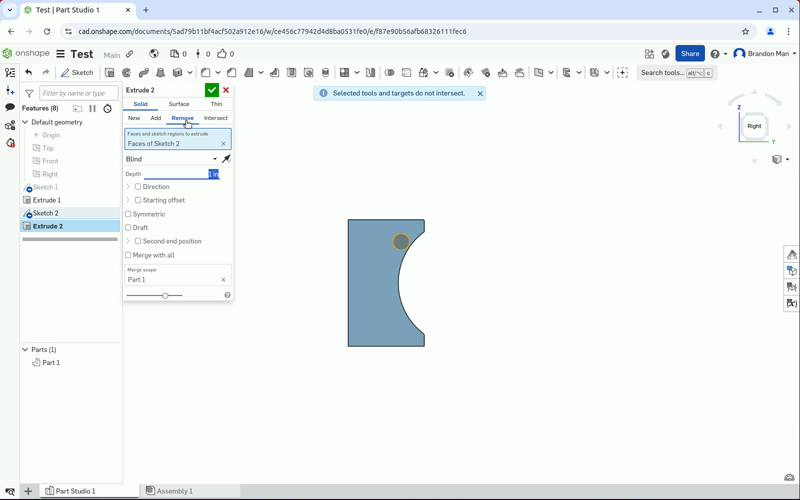
text(12.517)
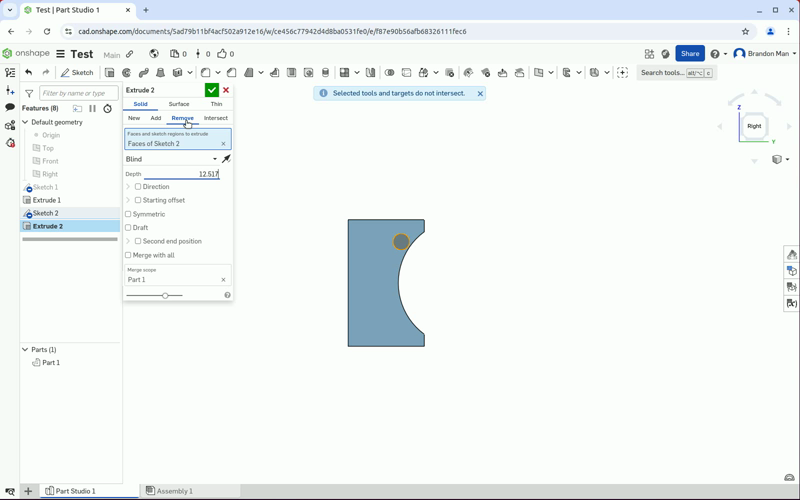
key(tab, 6)
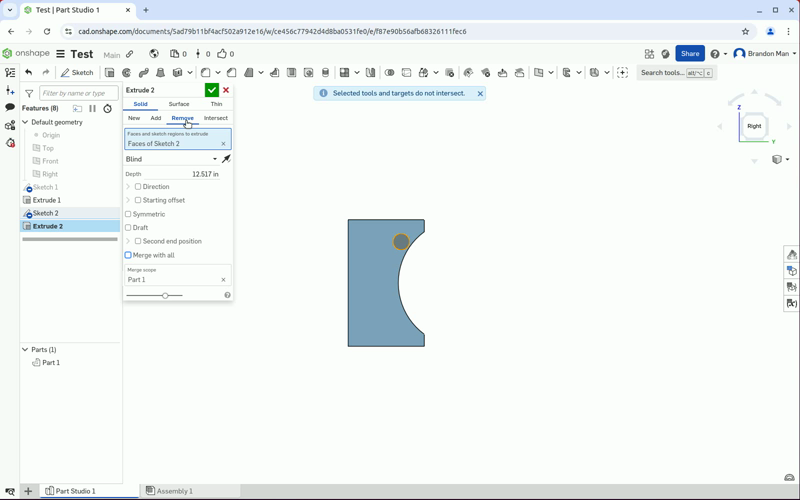
key(space)
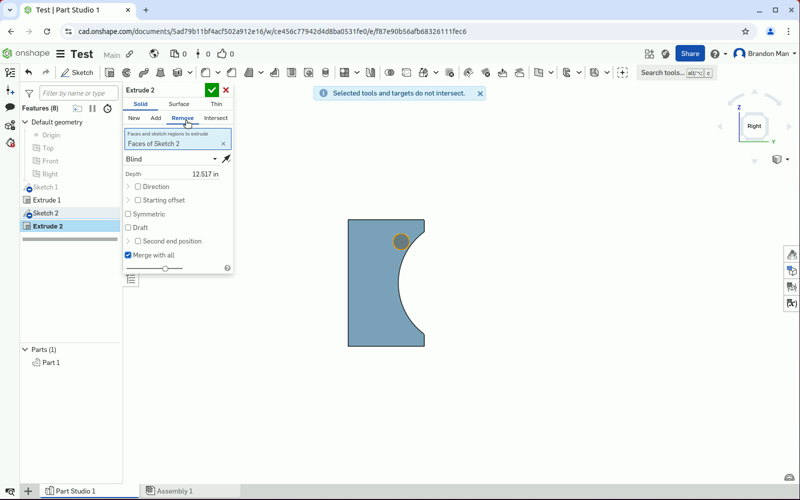
key(enter)
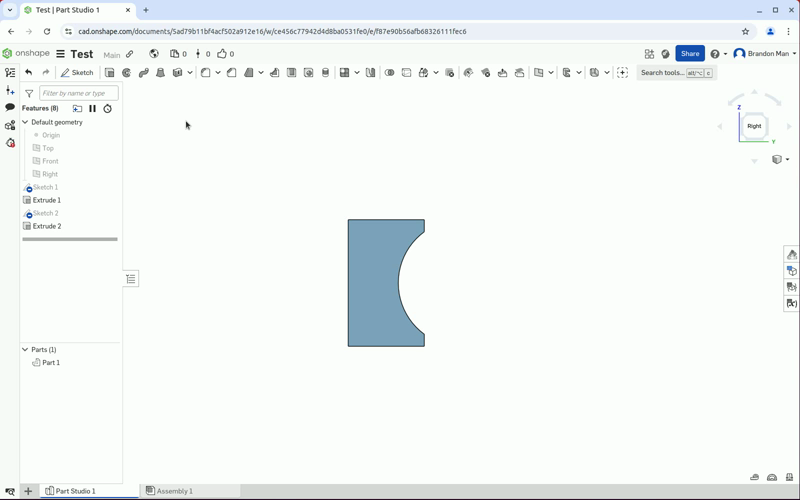
key(shift+h)
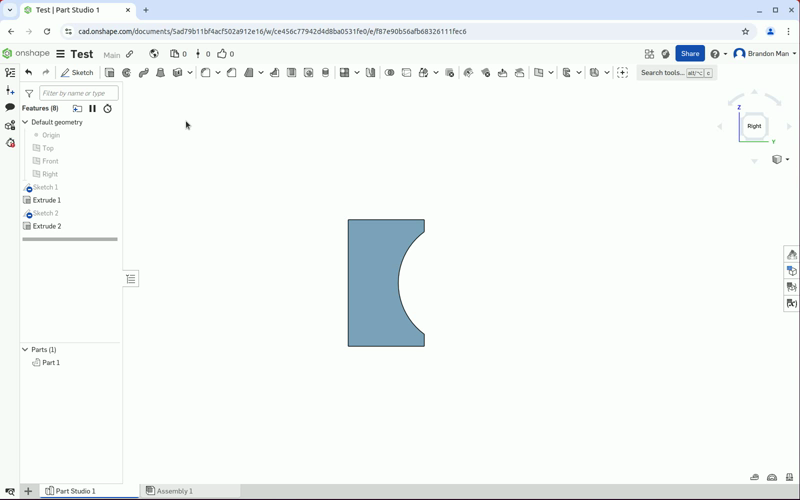
key(shift+h)
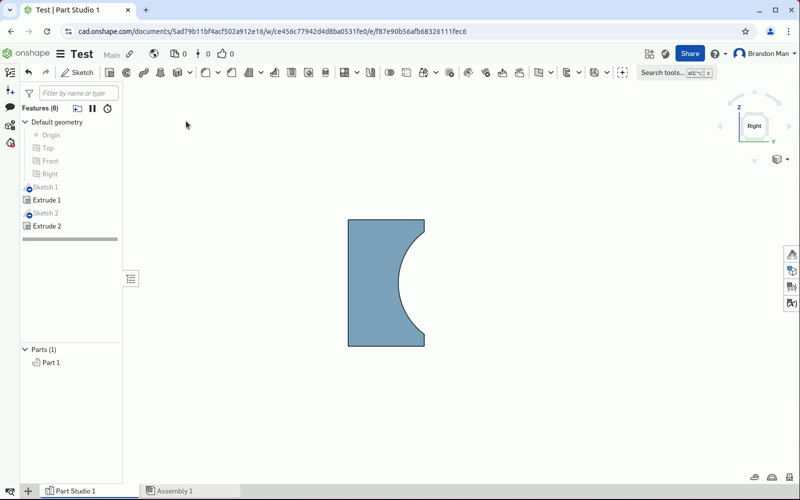
mouse_move(73, 189)
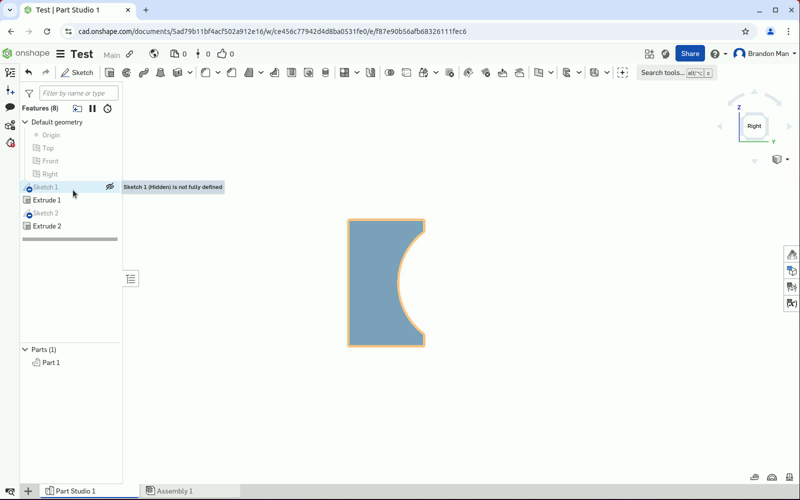
click(73, 189)
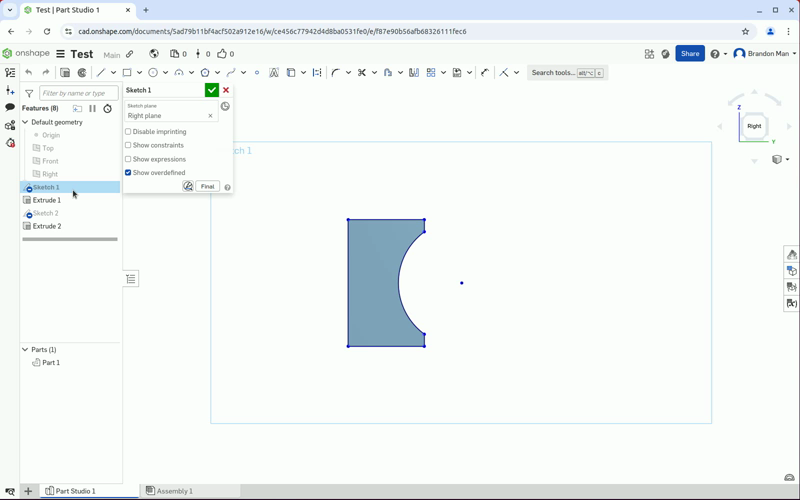
mouse_move(229, 92)
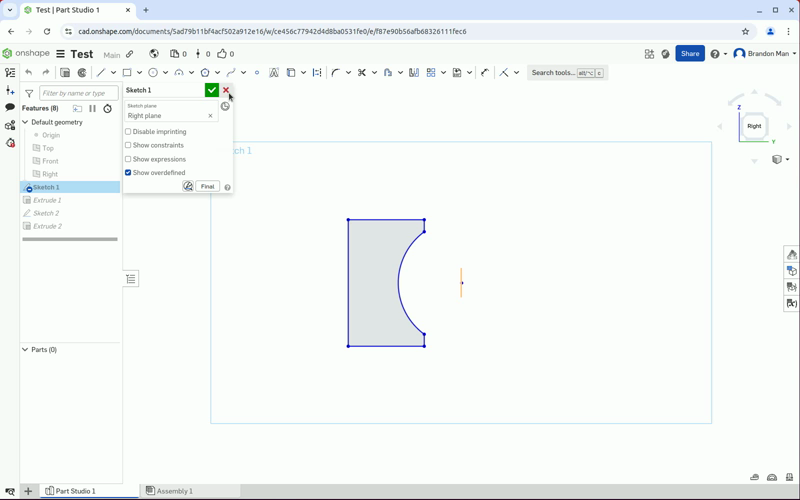
click(229, 92)
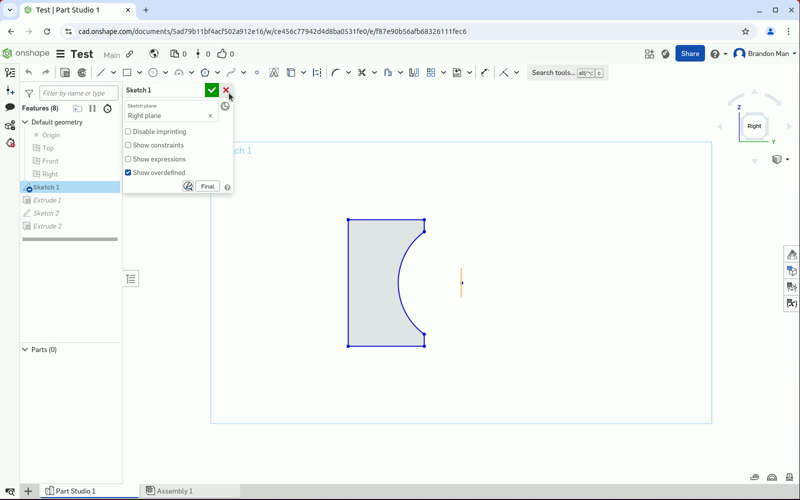
key(shift+s)
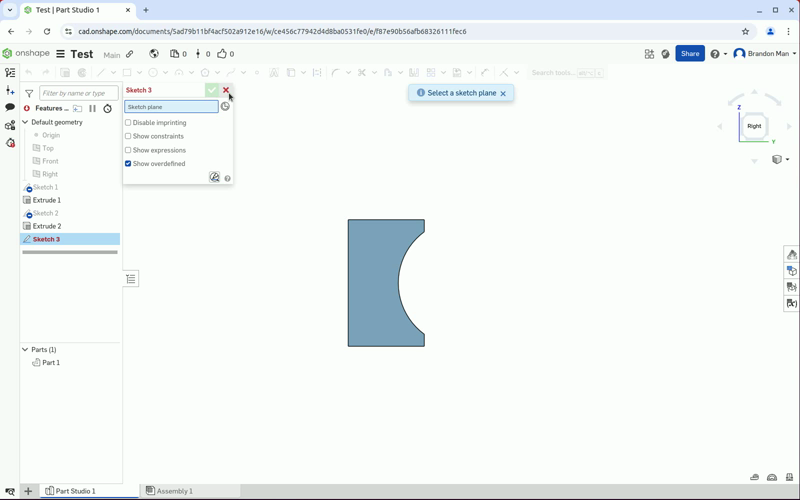
mouse_move(73, 176)
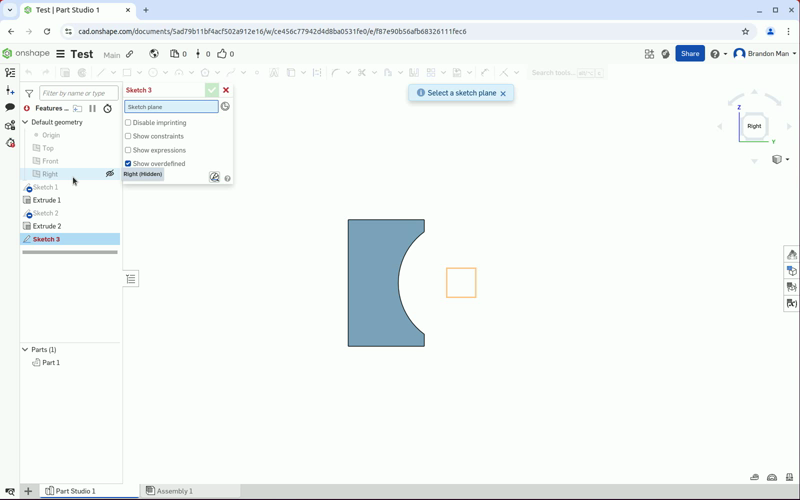
click(73, 176)
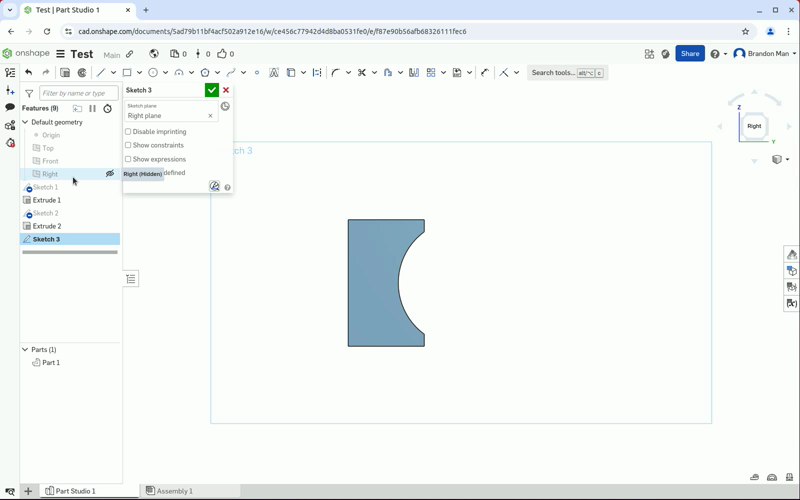
mouse_move(73, 352)
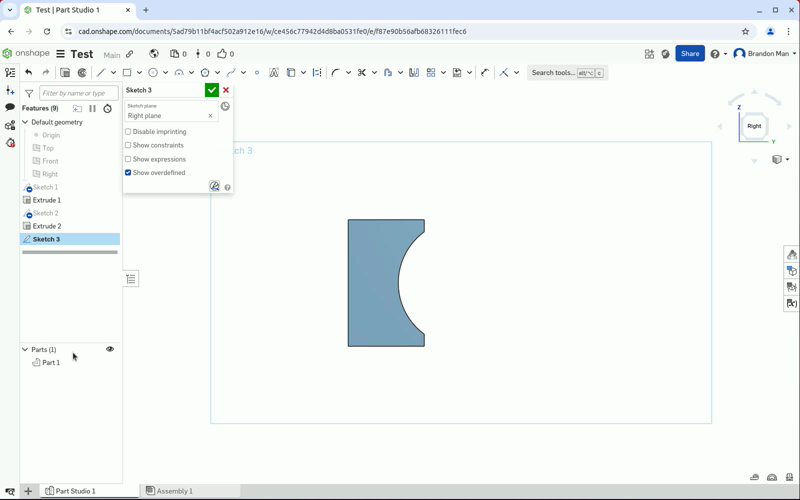
key(y)
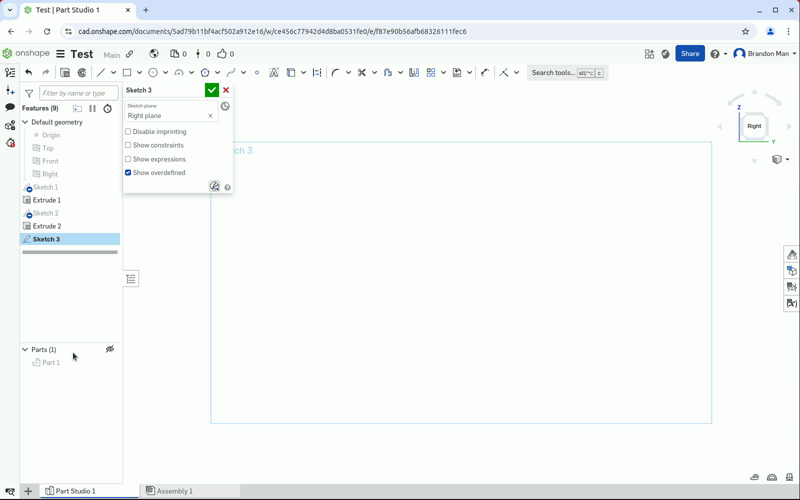
key(c)
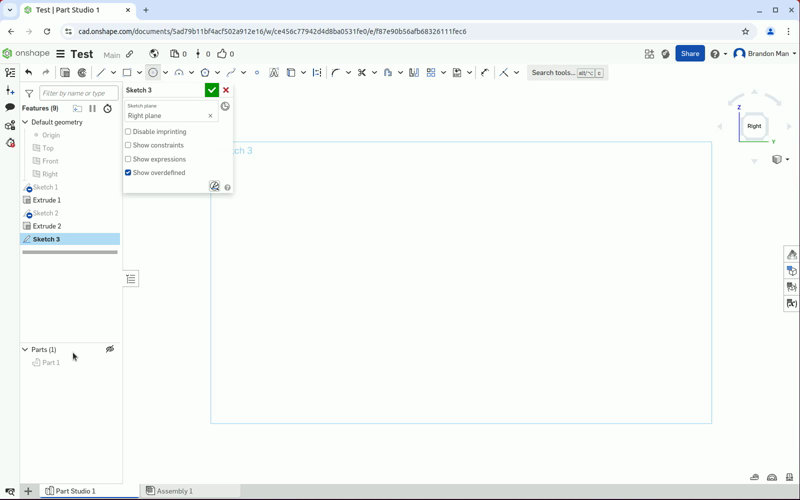
key_down(shift)
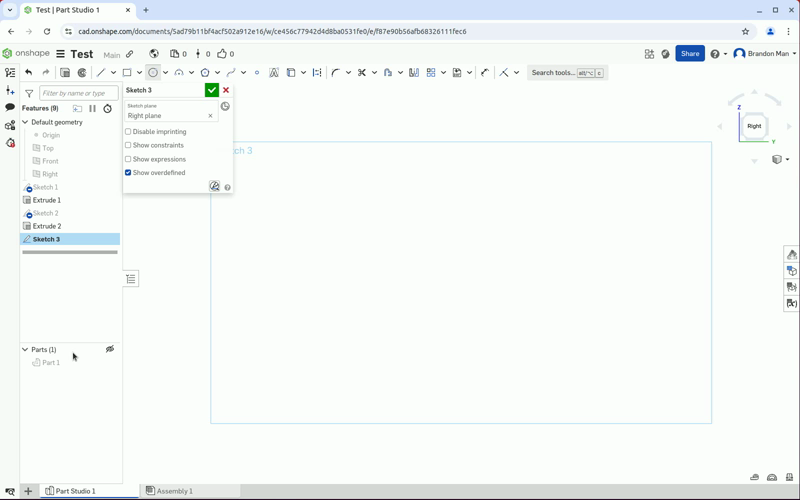
mouse_move(401, 314)
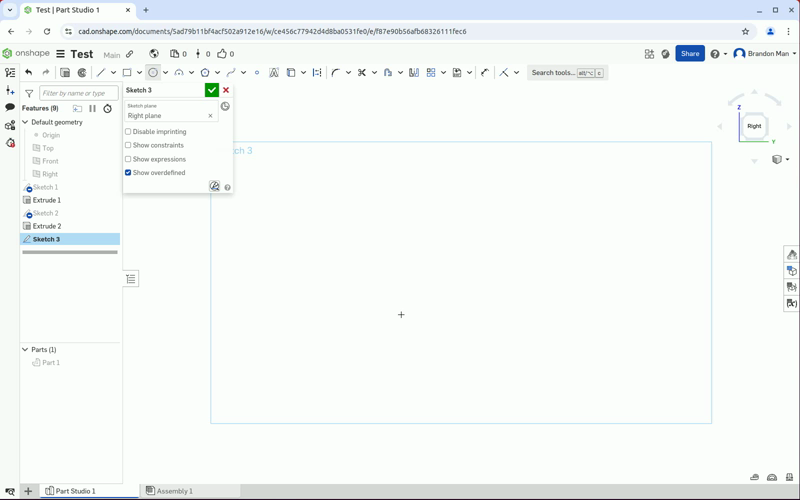
click(401, 314)
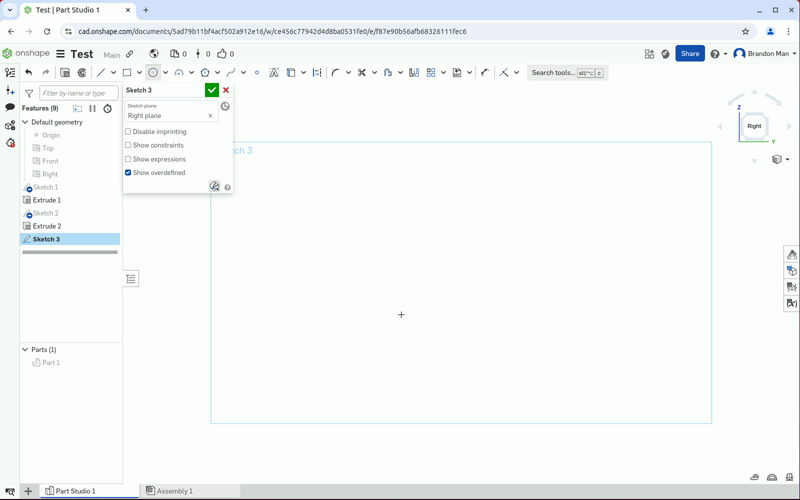
key_up(shift)
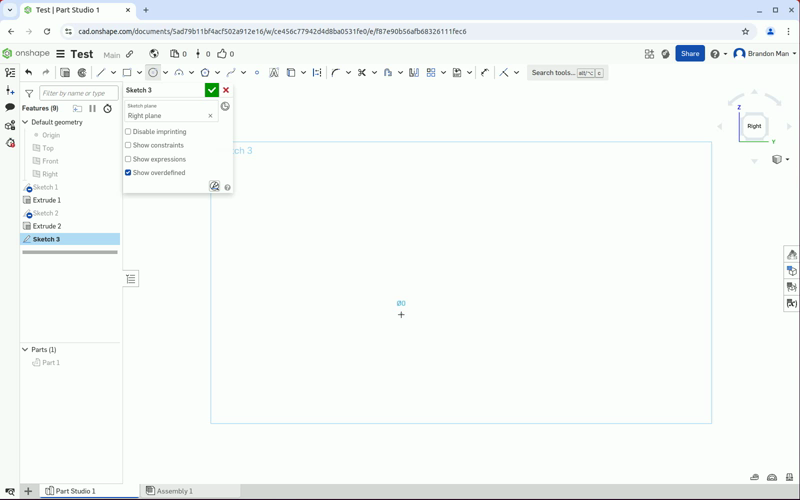
mouse_move(409, 314)
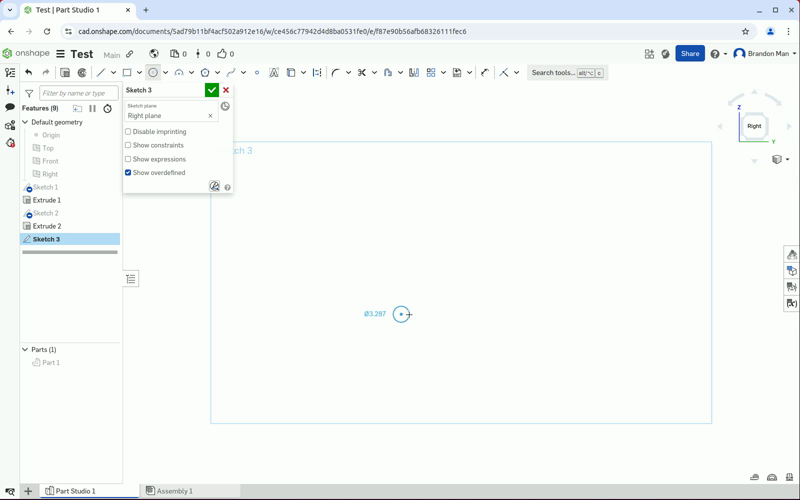
click(409, 314)
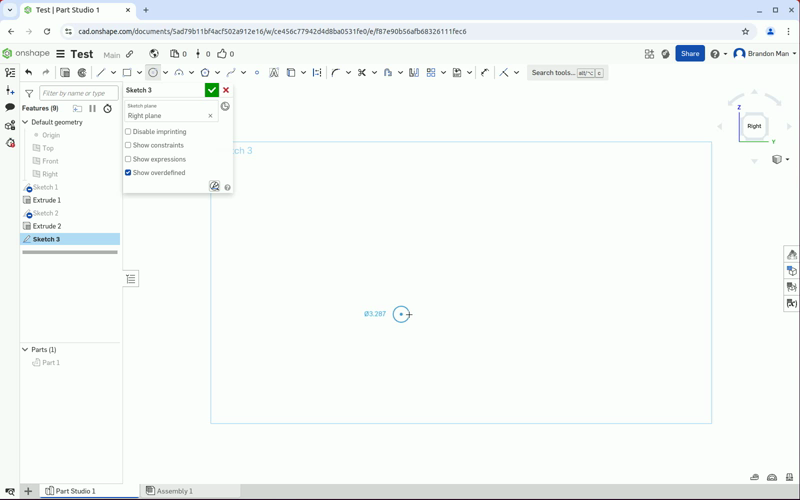
key(esc)
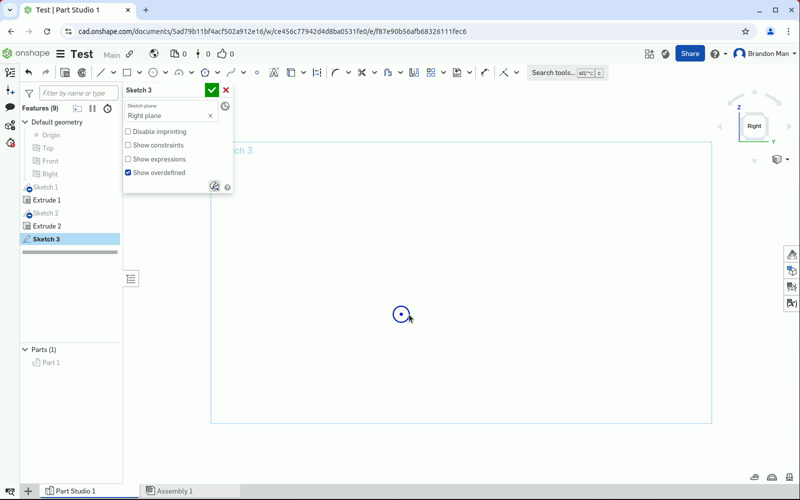
mouse_move(399, 318)
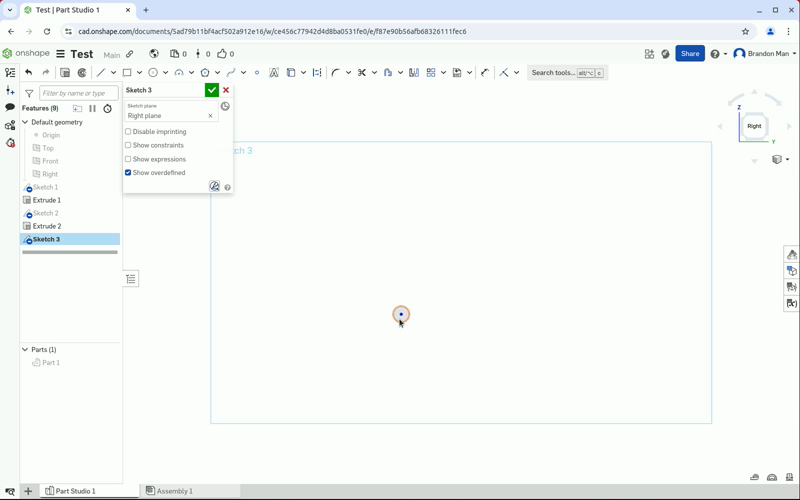
scroll(6)
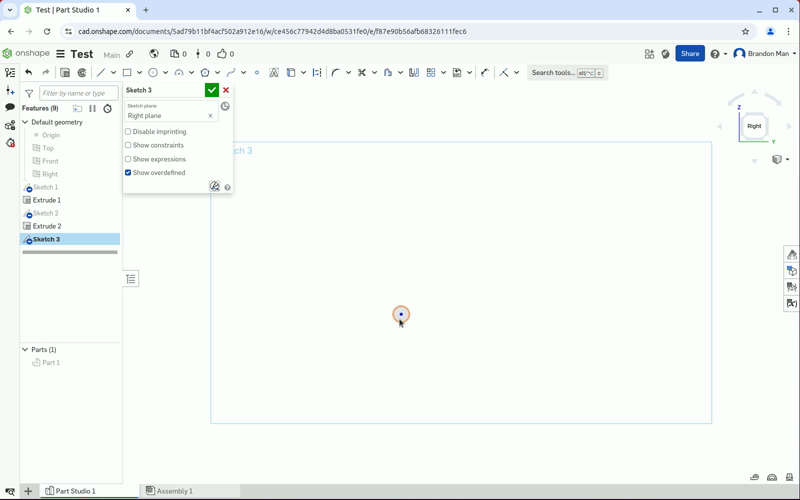
scroll(6)
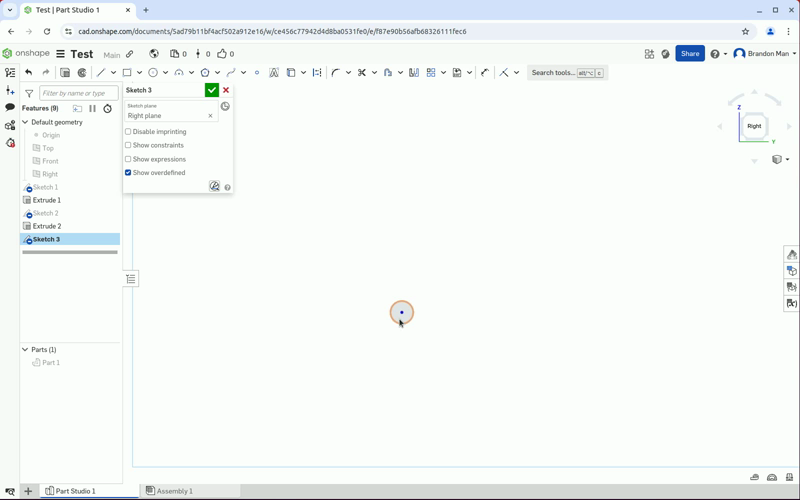
scroll(6)
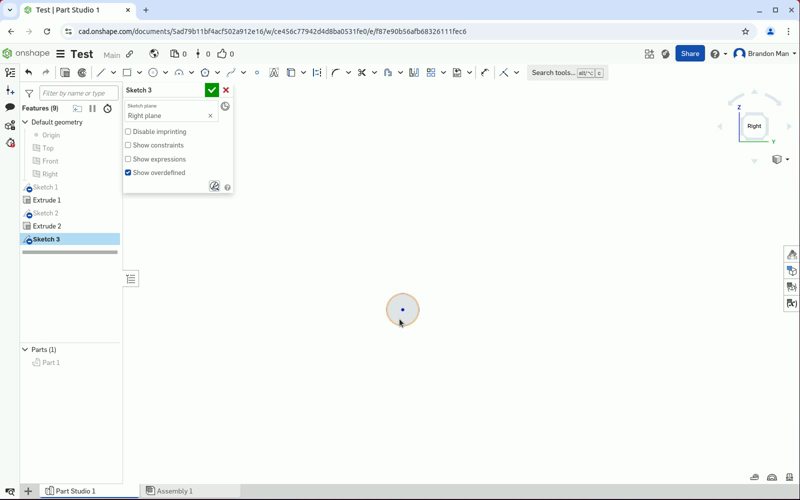
scroll(6)
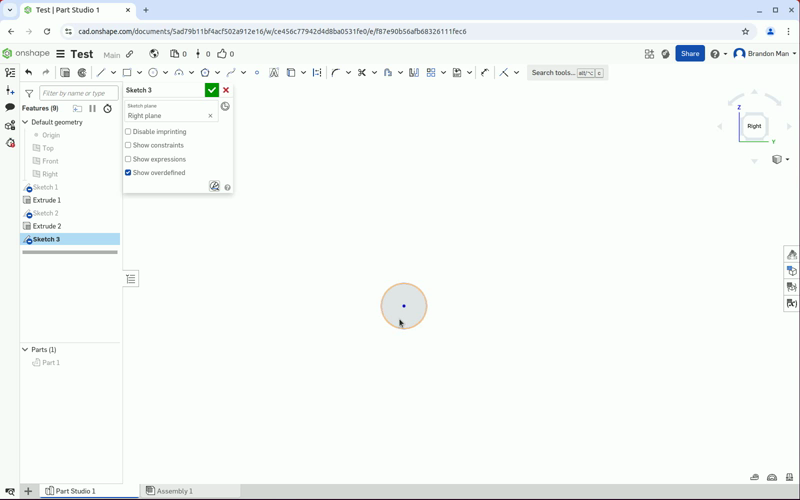
scroll(6)
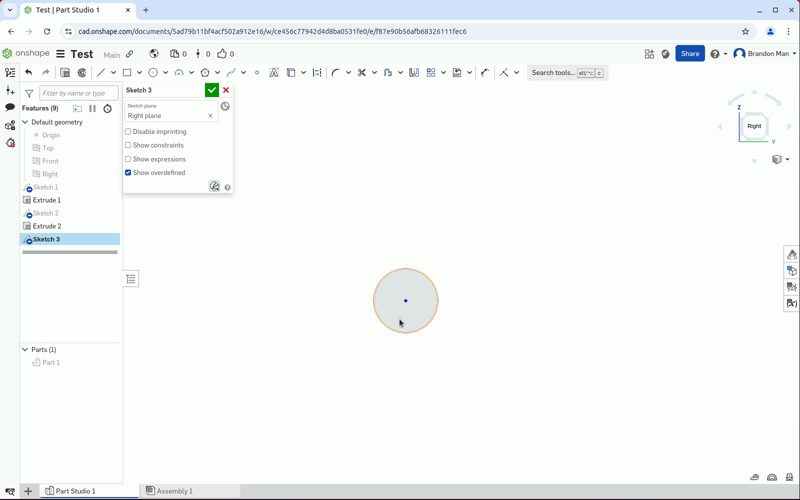
scroll(6)
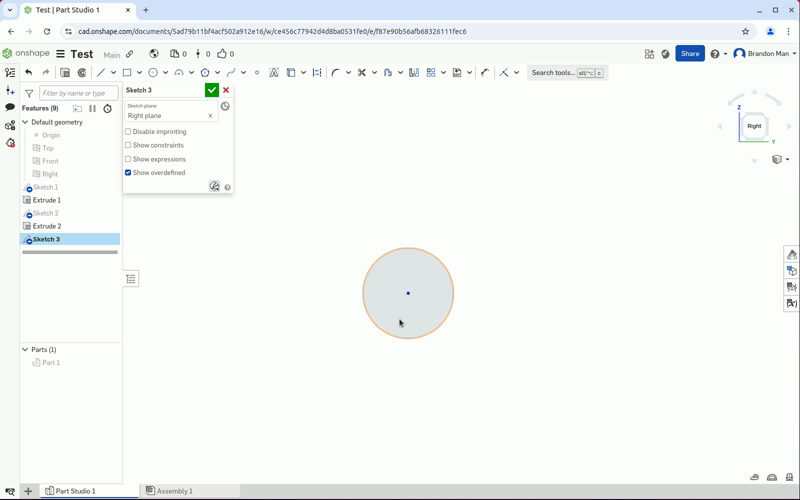
scroll(6)
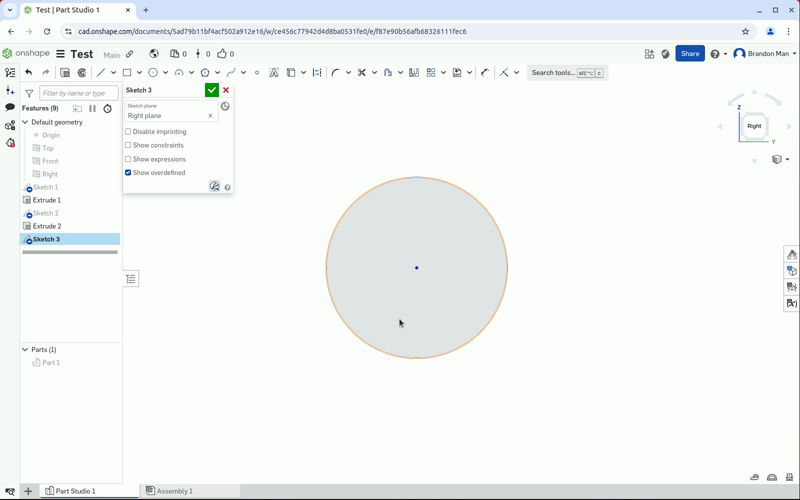
click(399, 318)
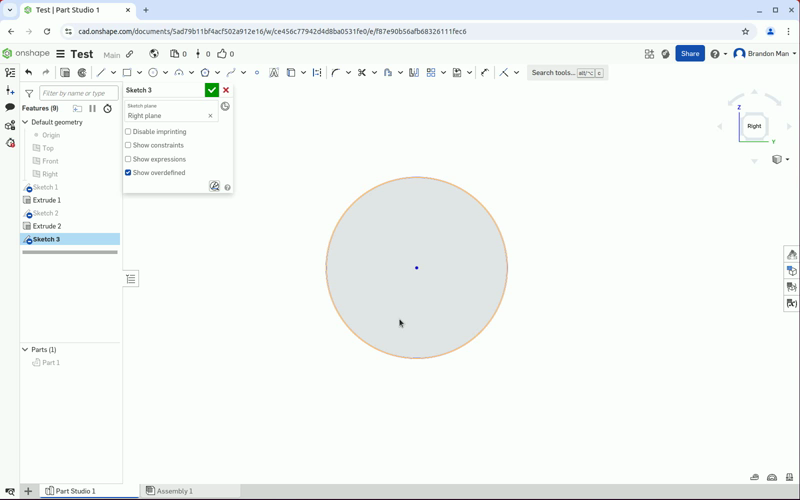
scroll(-6)
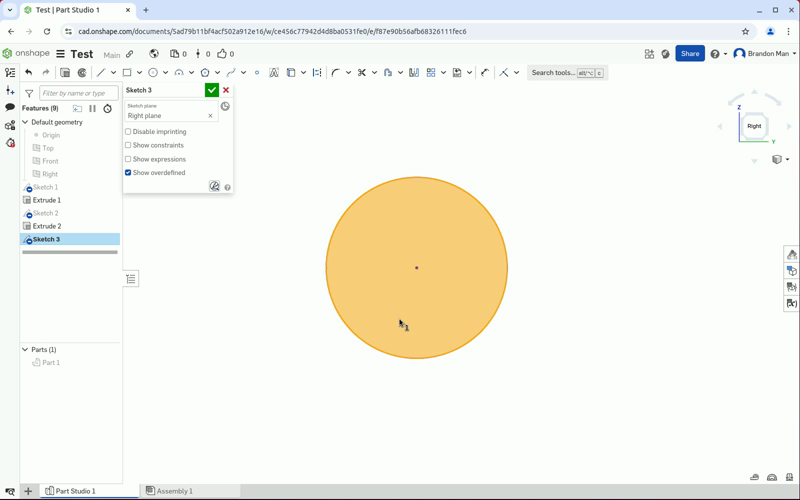
scroll(-6)
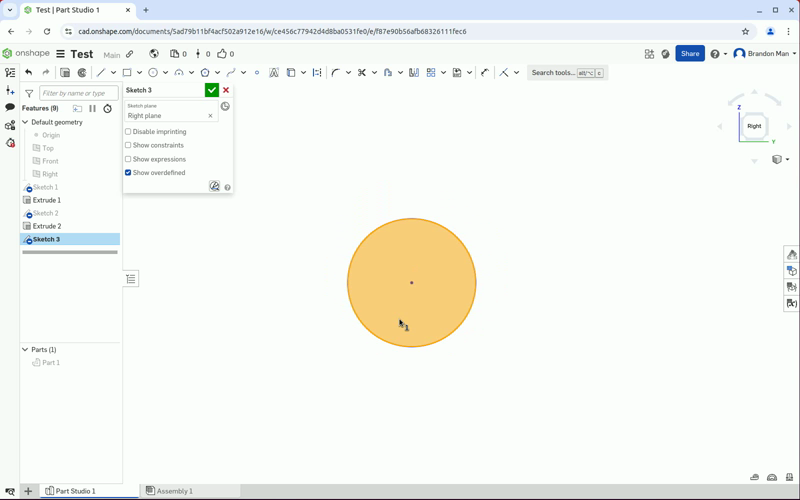
scroll(-6)
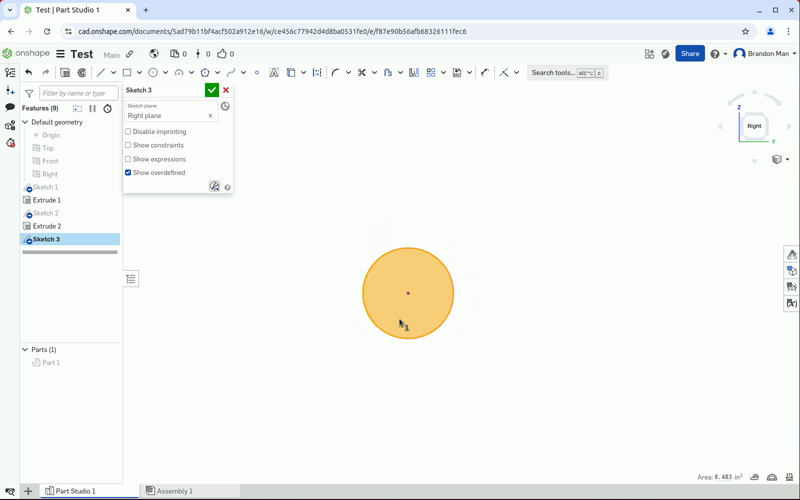
scroll(-6)
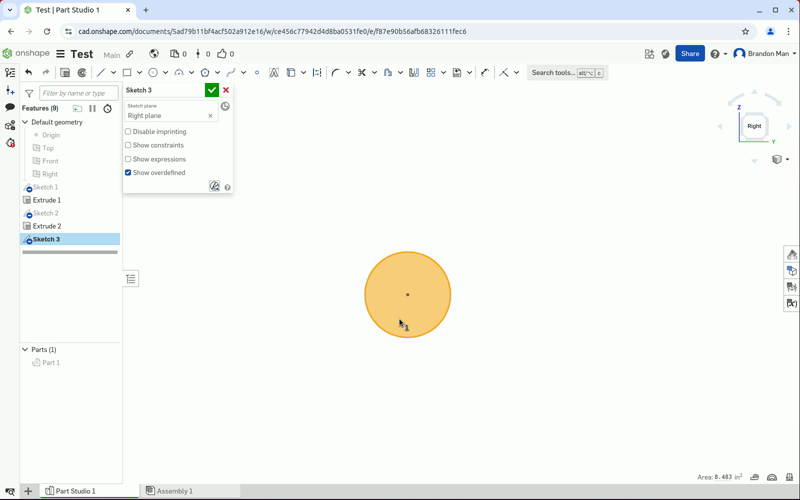
scroll(-6)
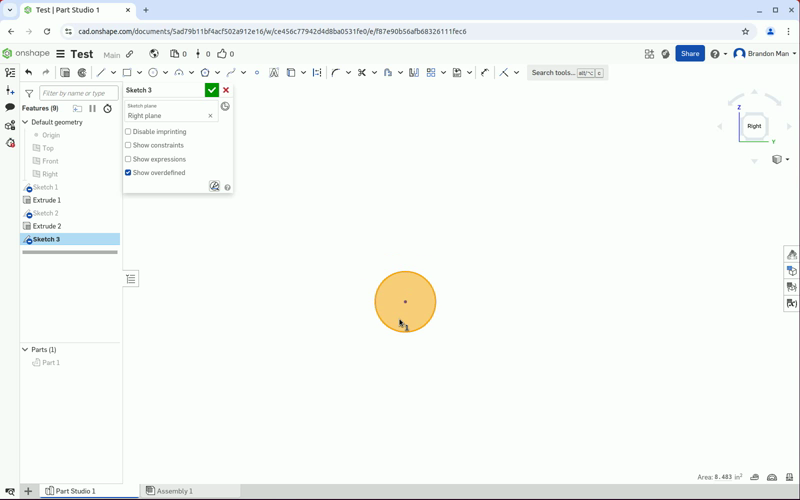
scroll(-6)
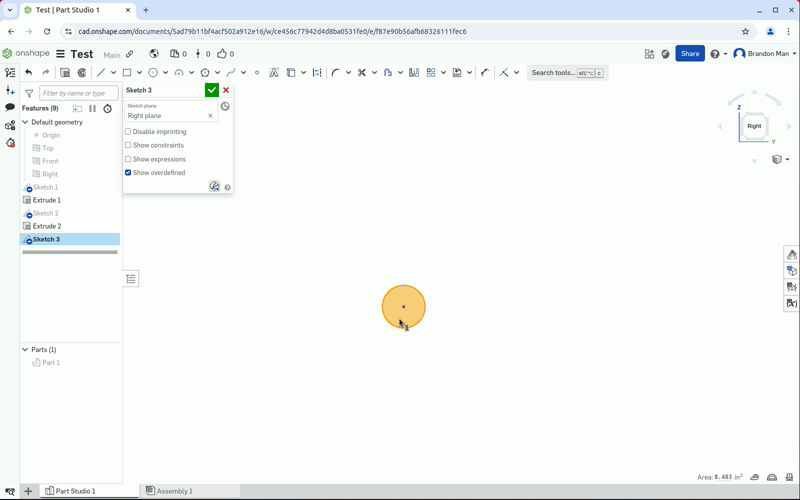
scroll(-6)
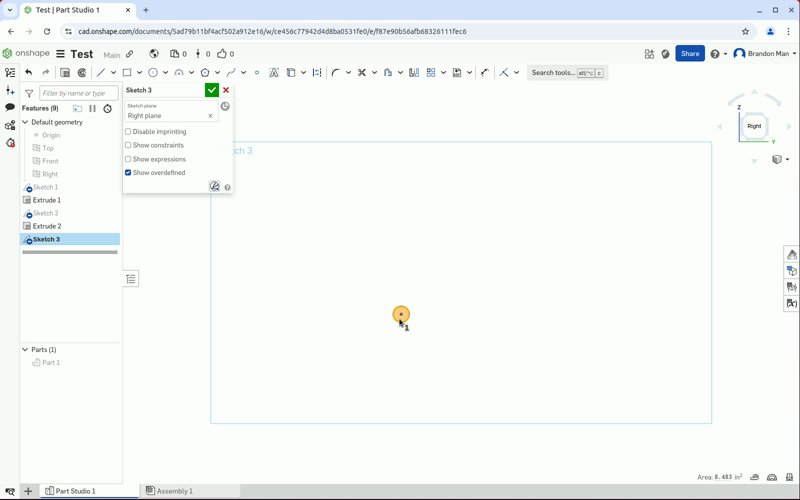
mouse_move(73, 352)
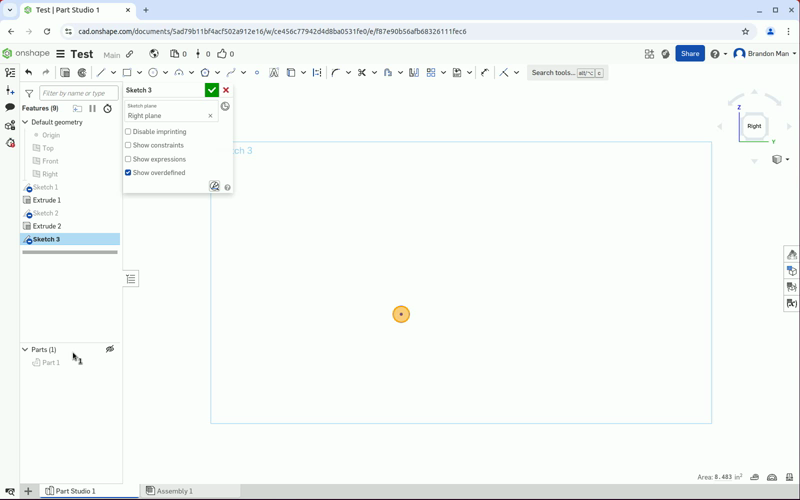
key(shift+y)
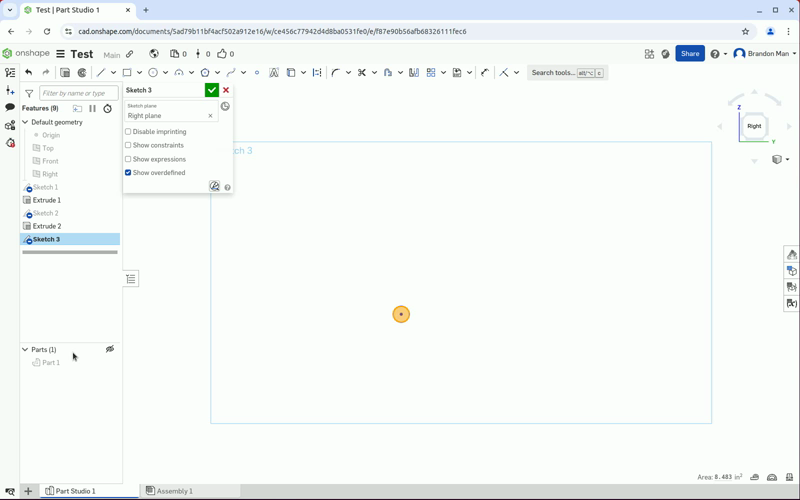
key(shift+e)
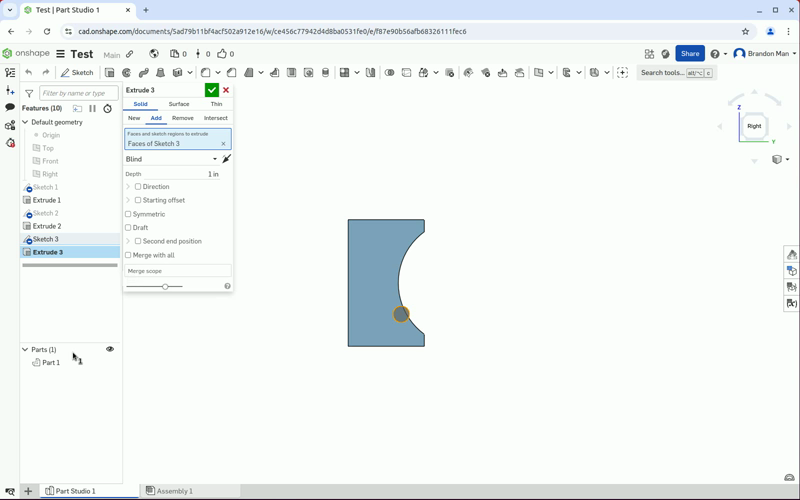
mouse_move(143, 106)
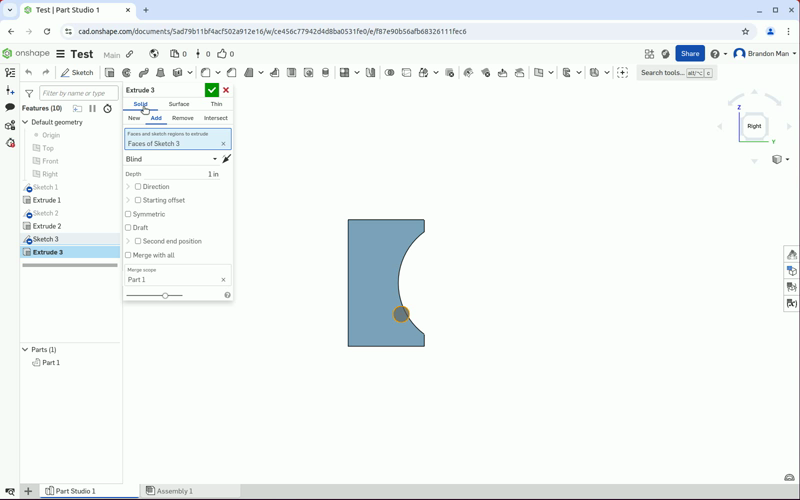
click(143, 106)
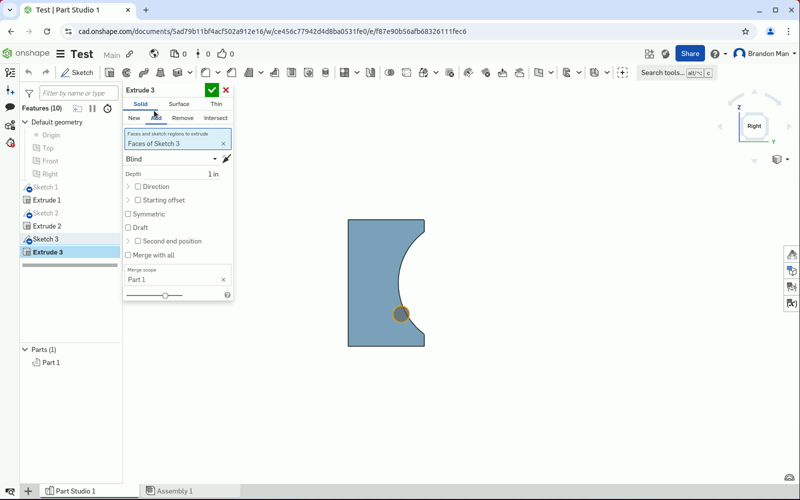
mouse_move(186, 120)
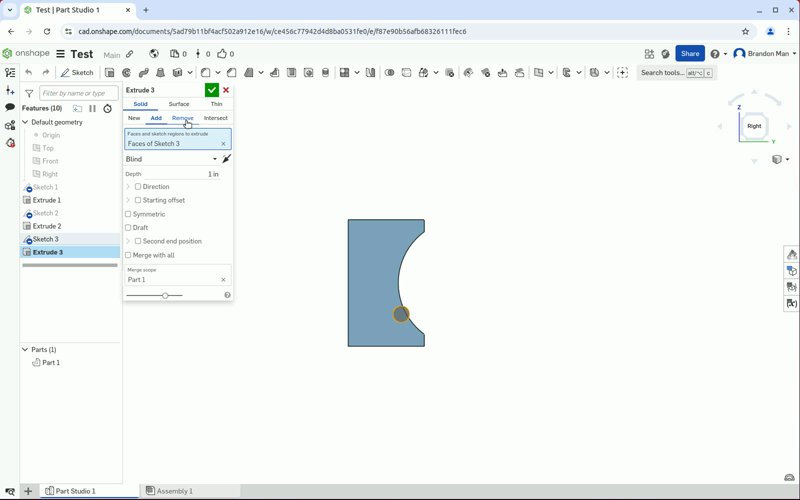
click(186, 120)
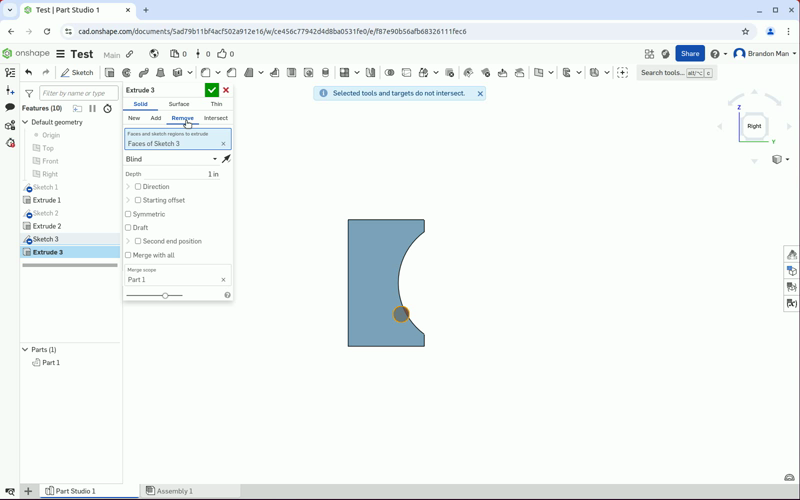
key(tab, 4)
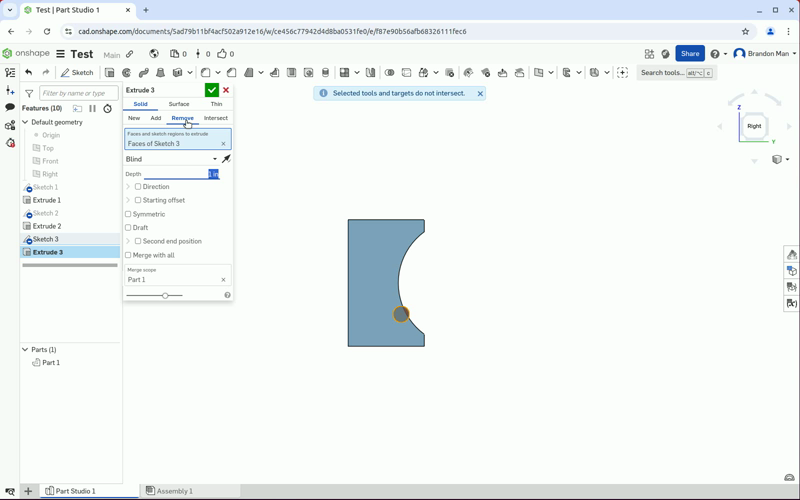
text(12.517)
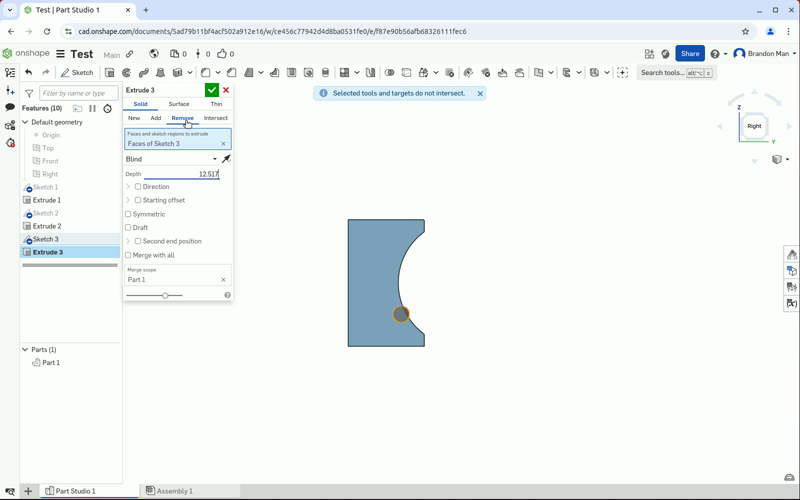
key(tab, 6)
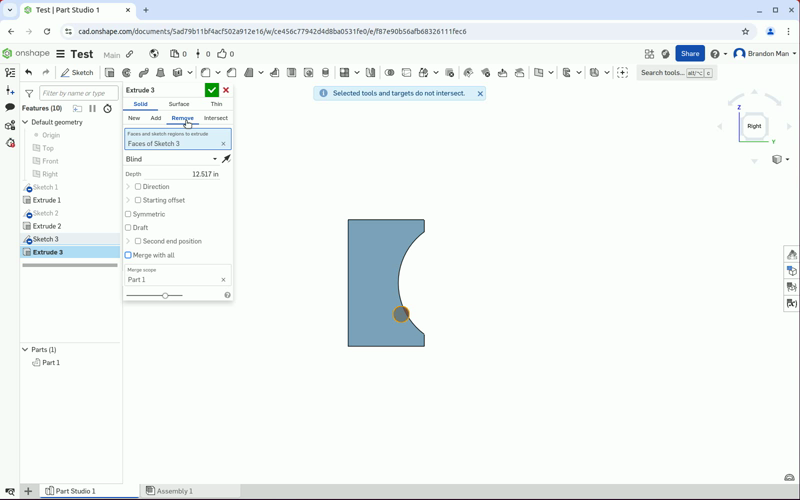
key(space)
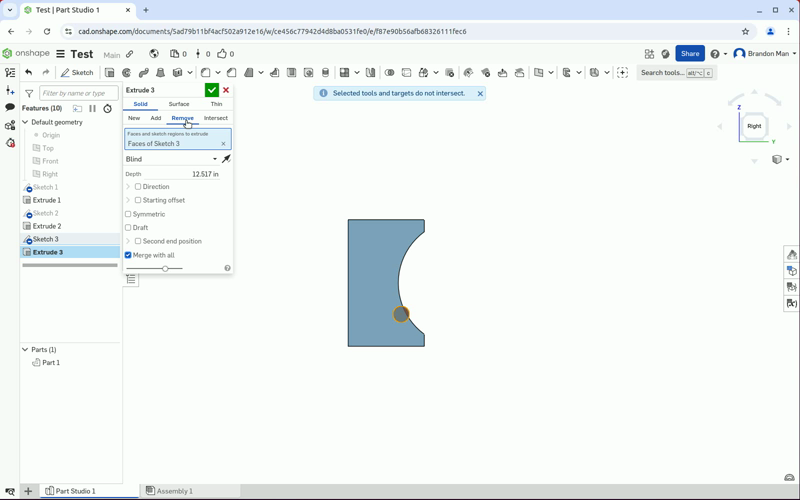
key(enter)
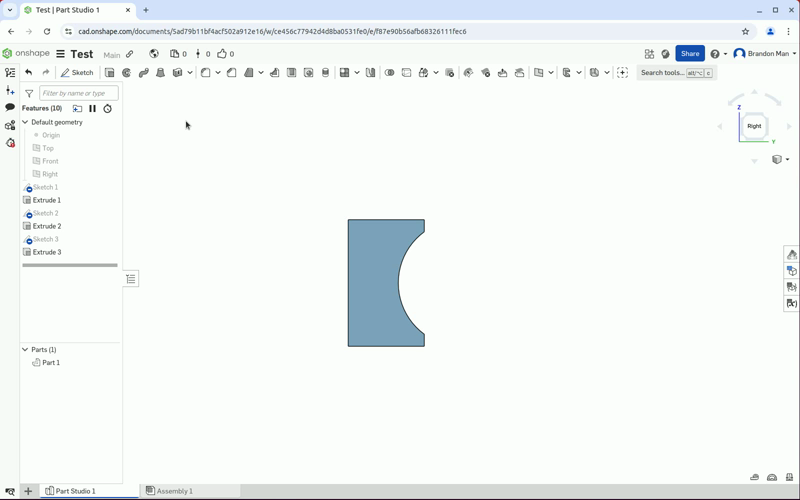
key(shift+h)
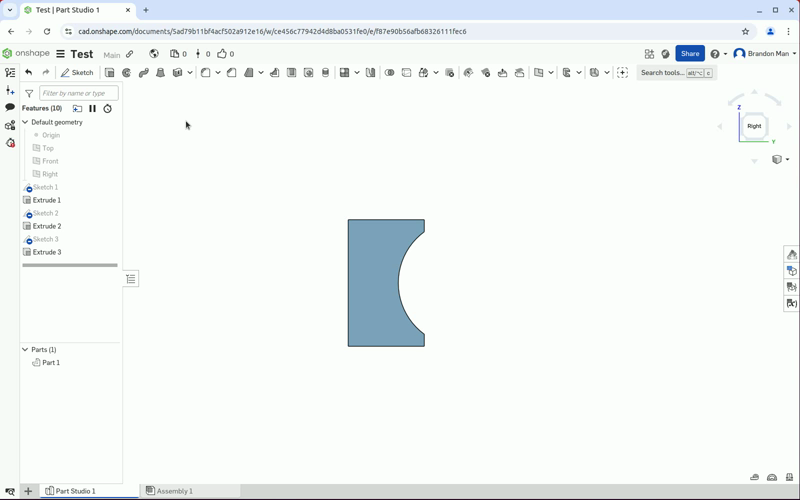
key(shift+h)
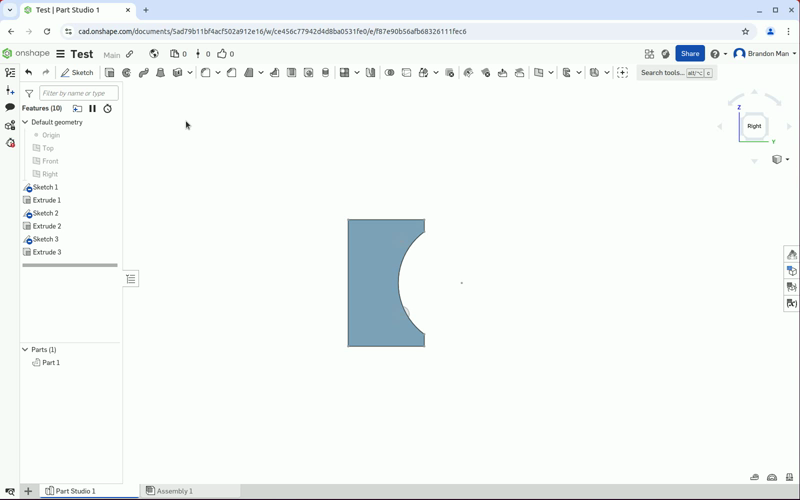
key(shift+7)
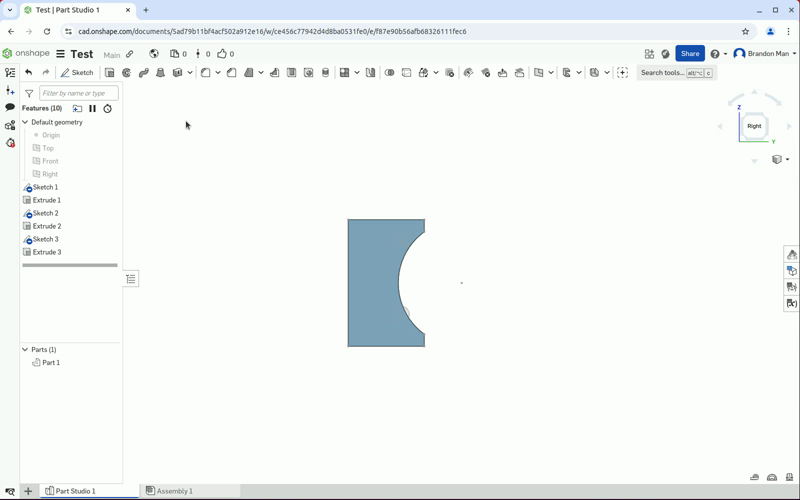
key(right, 2)
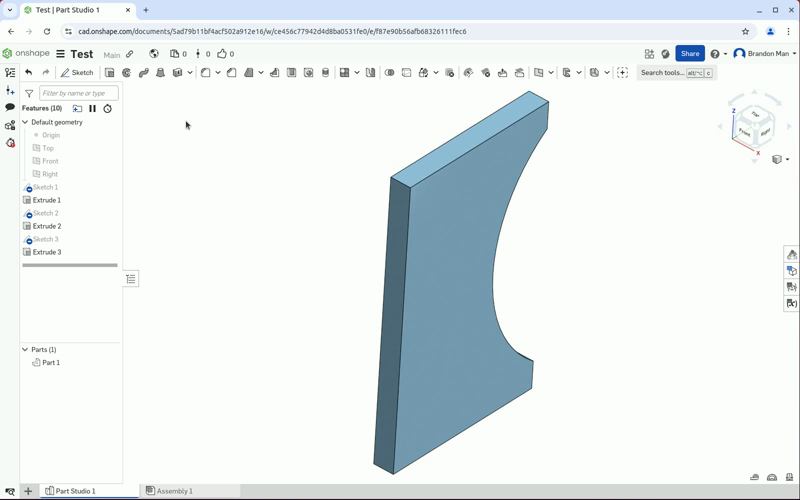
key(down, 2)
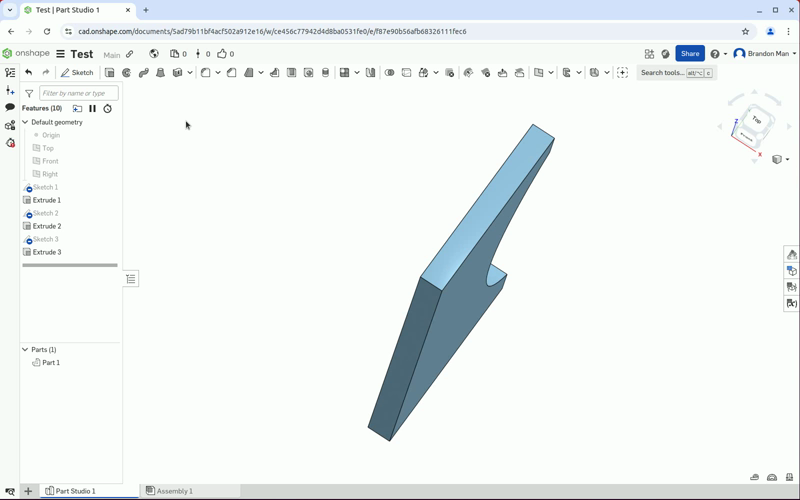
key(up, 2)
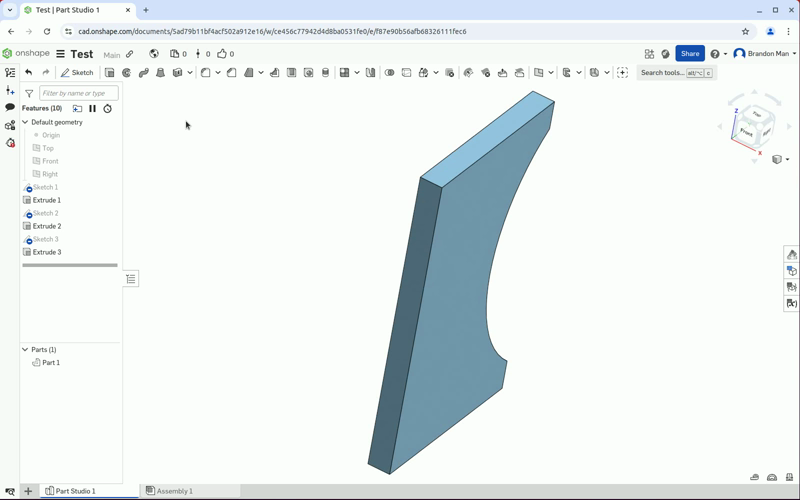
key(left, 2)
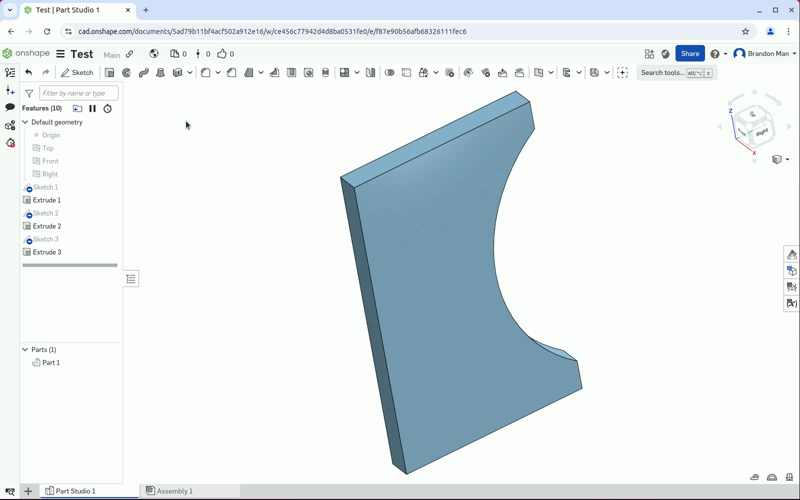
mouse_move(73, 189)
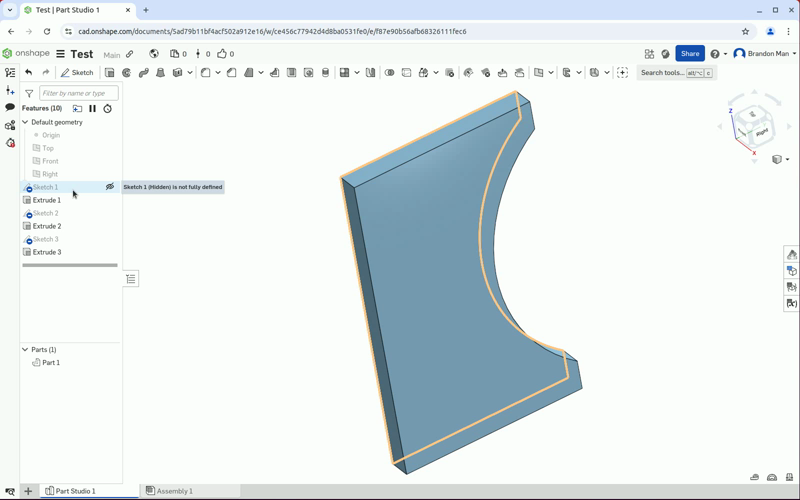
click(73, 189)